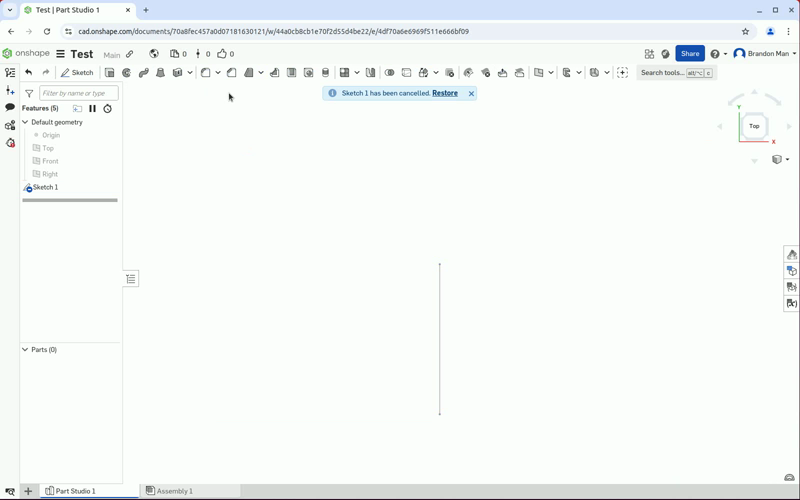
key(shift+h)
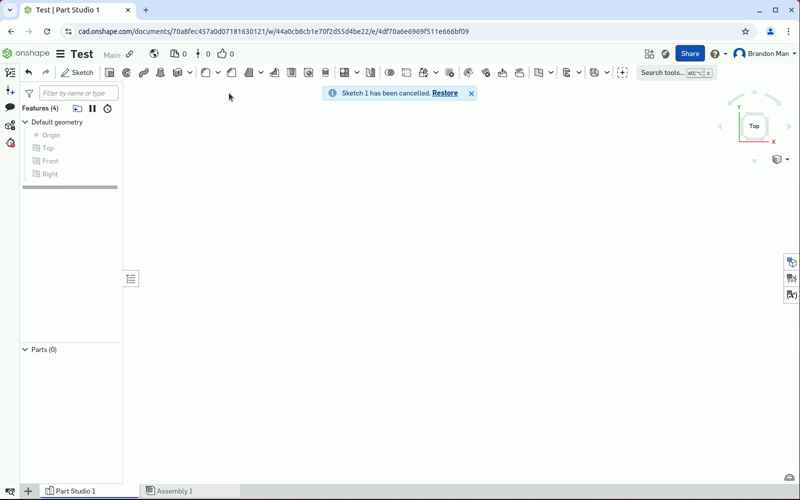
mouse_move(73, 352)
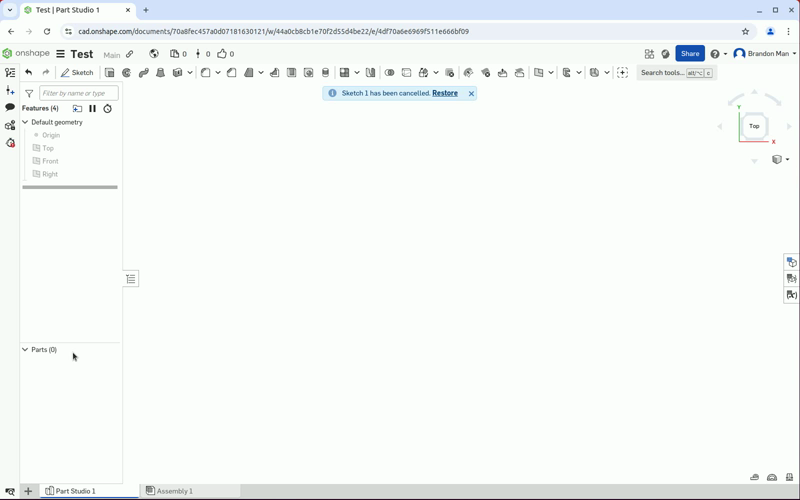
key(y)
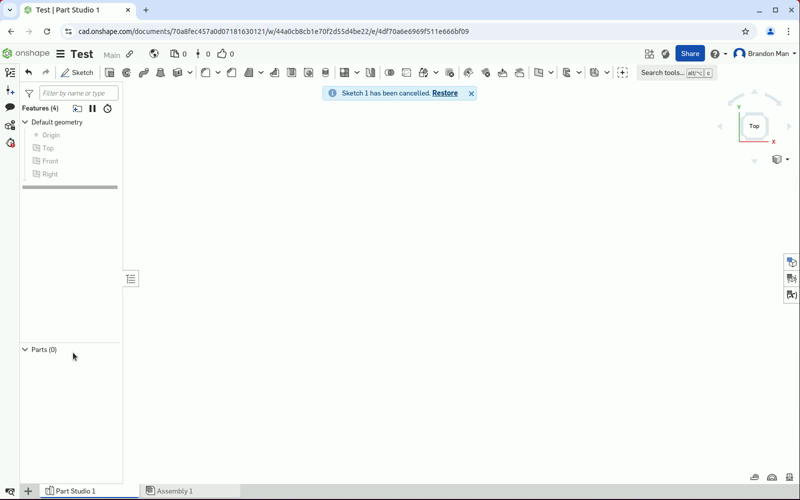
key(shift+p)
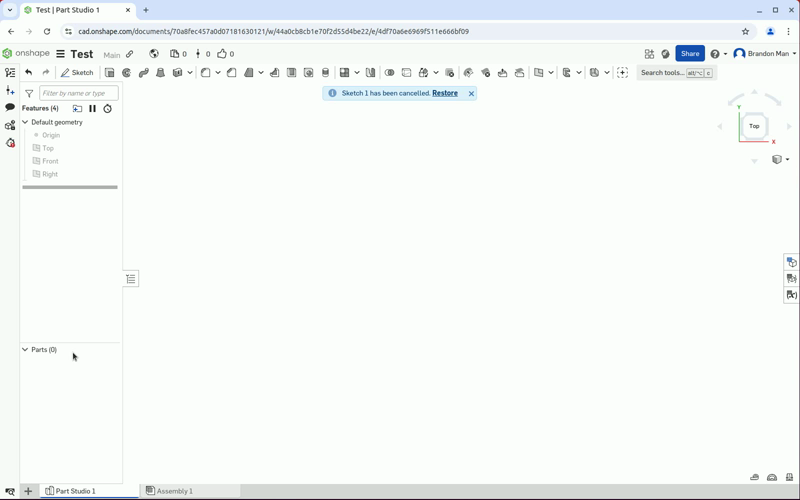
key(space)
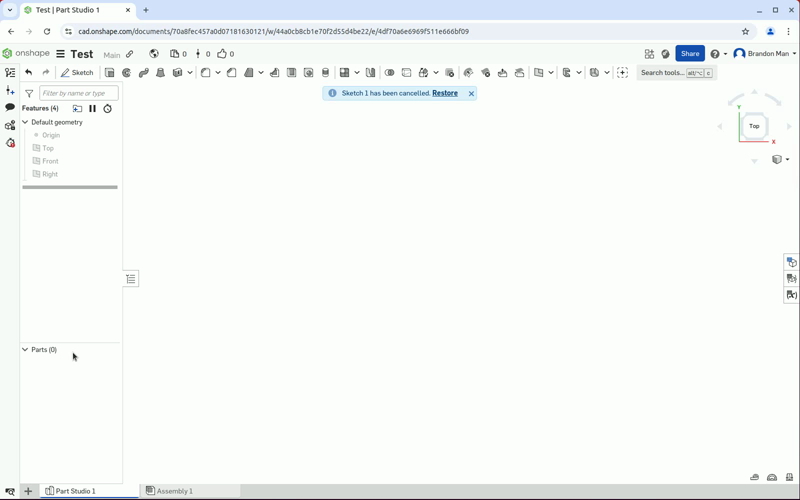
key_down(shift)
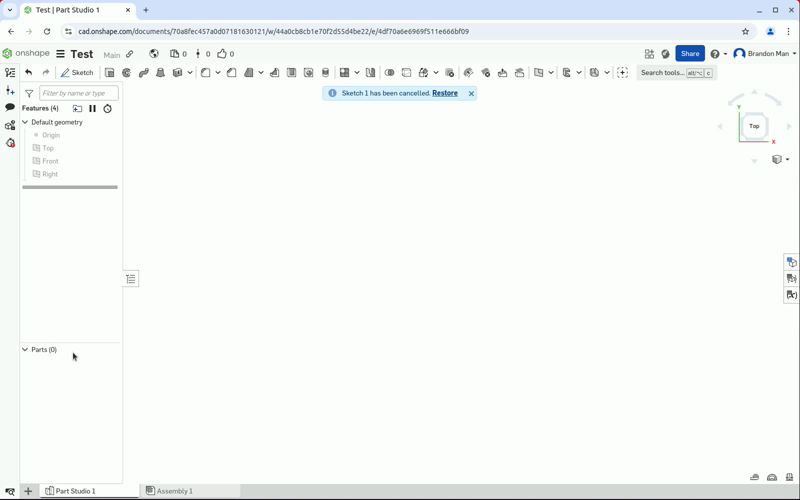
key(up)
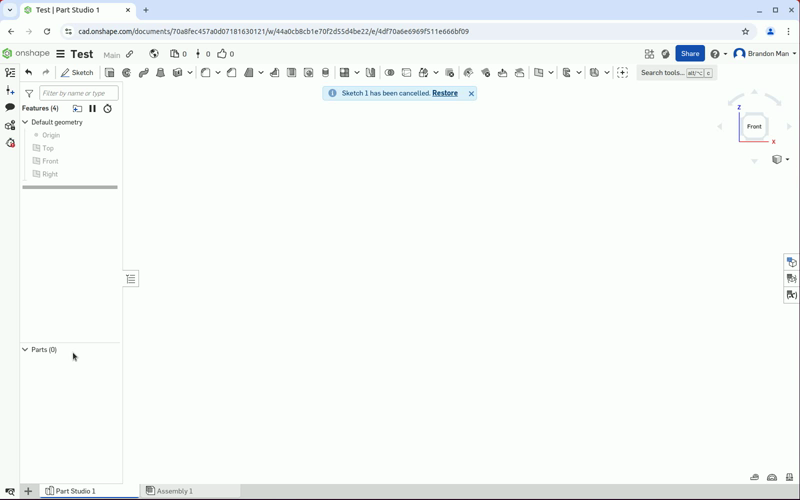
key_up(shift)
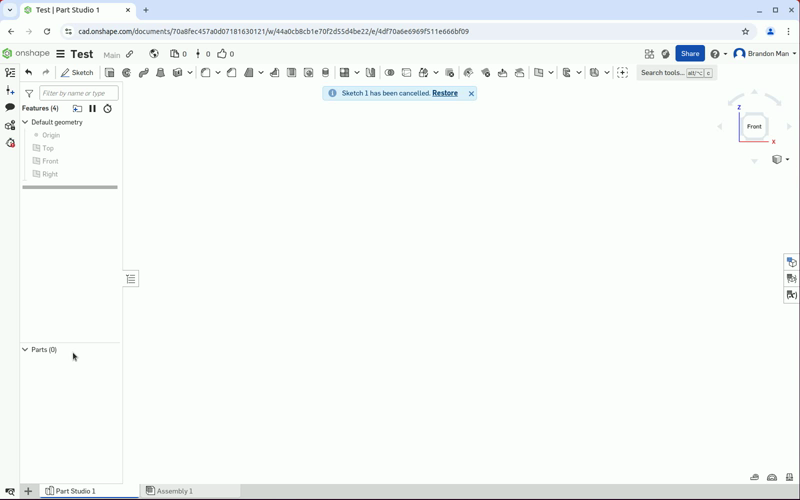
key(space)
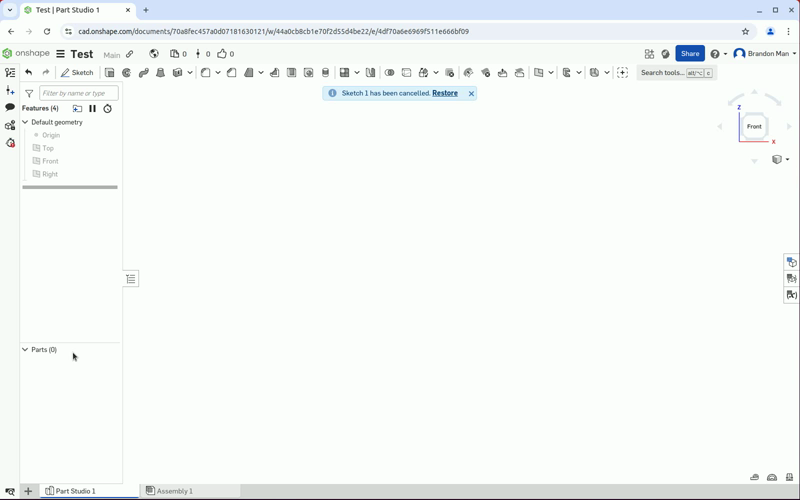
key_down(shift)
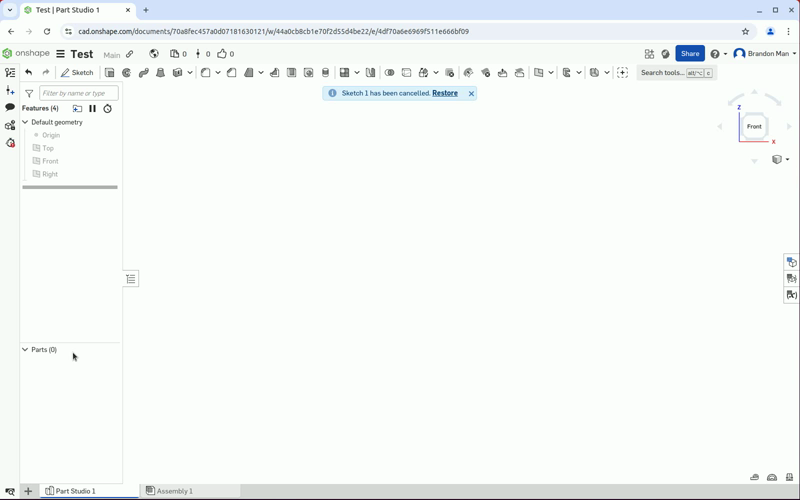
key(left)
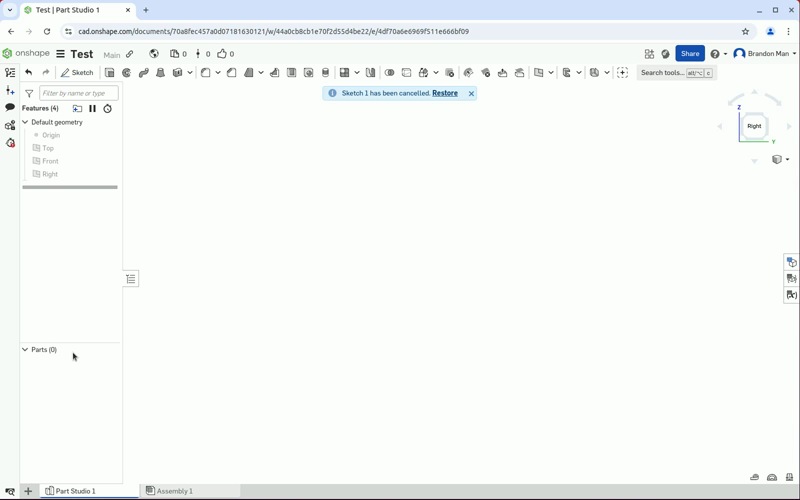
key_up(shift)
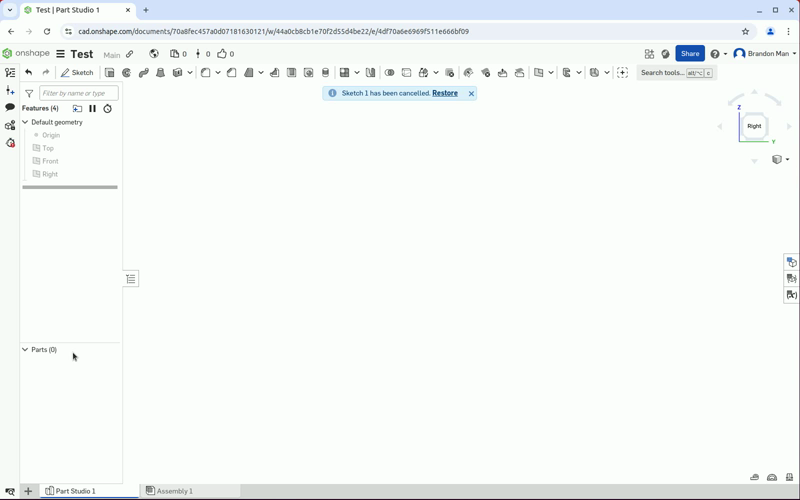
mouse_move(73, 352)
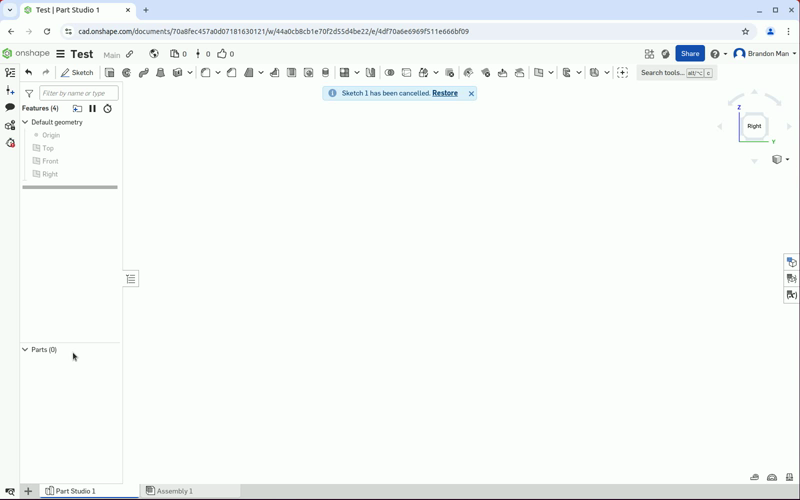
key(shift+y)
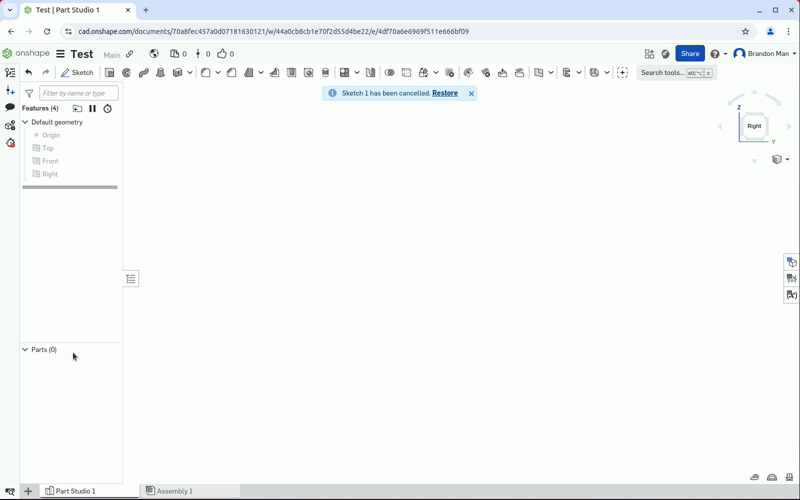
key(shift+s)
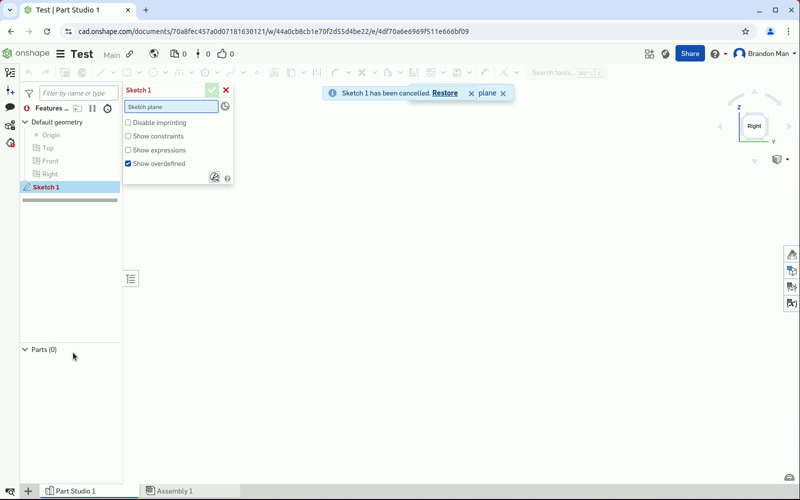
mouse_move(73, 176)
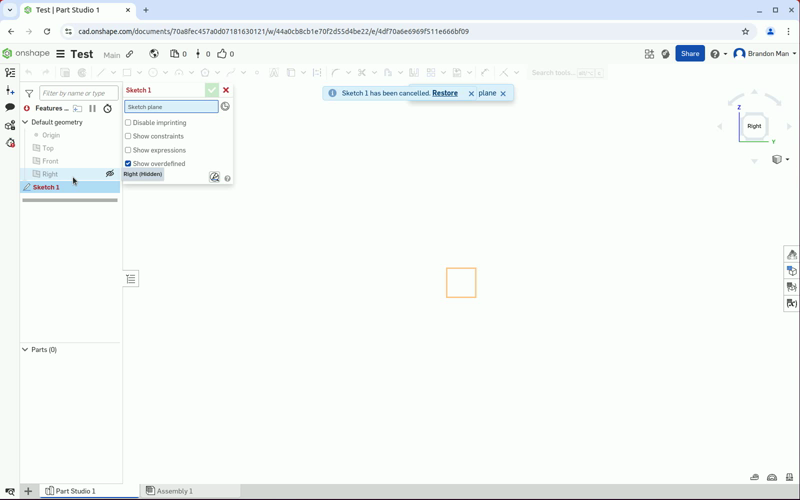
click(73, 176)
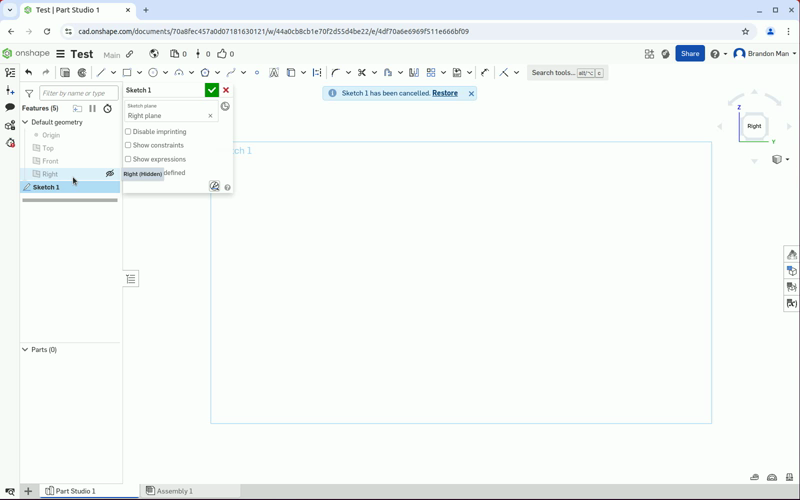
mouse_move(73, 352)
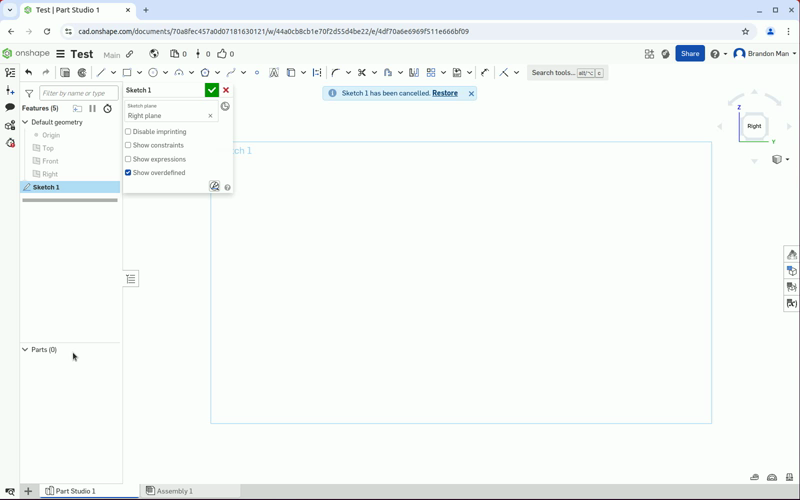
key(y)
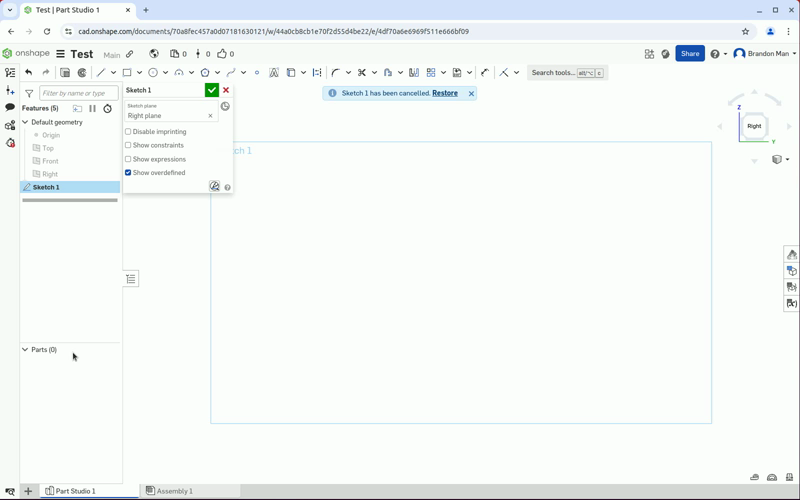
key(l)
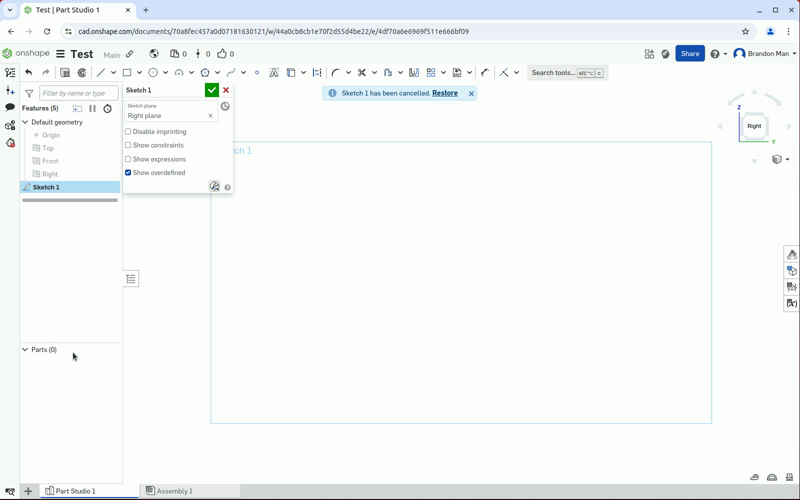
key_down(shift)
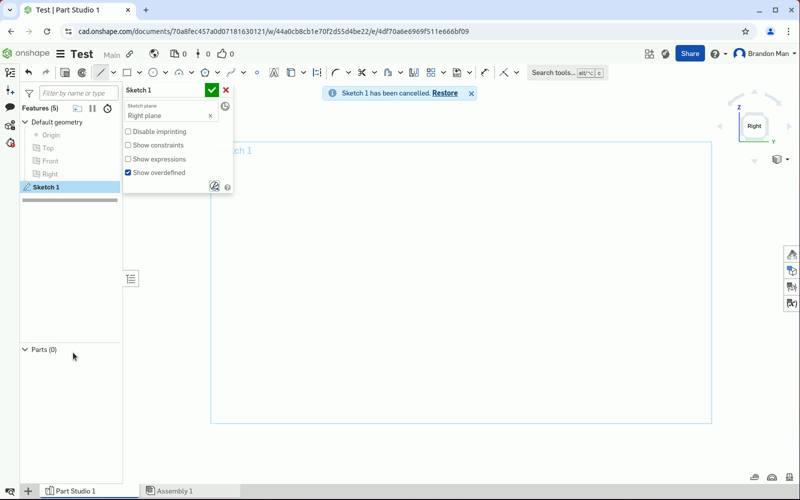
mouse_move(363, 227)
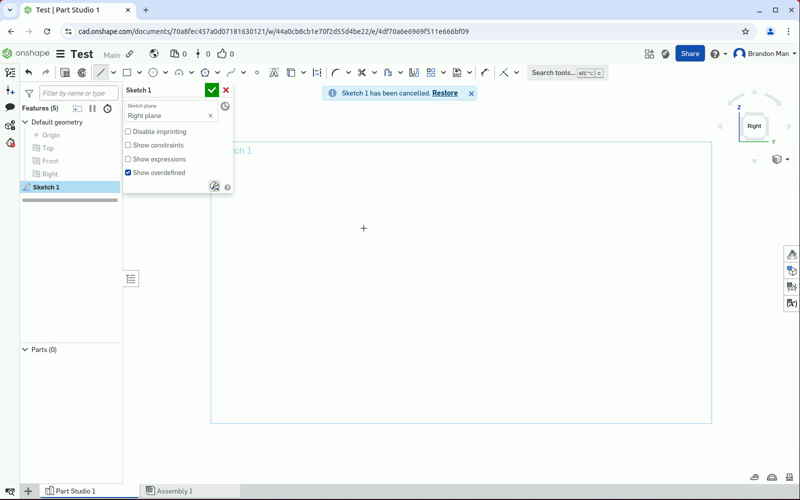
click(363, 227)
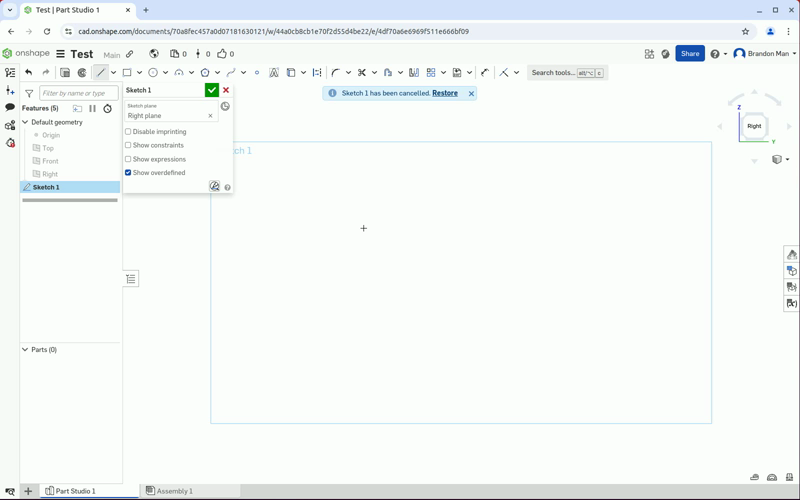
key_up(shift)
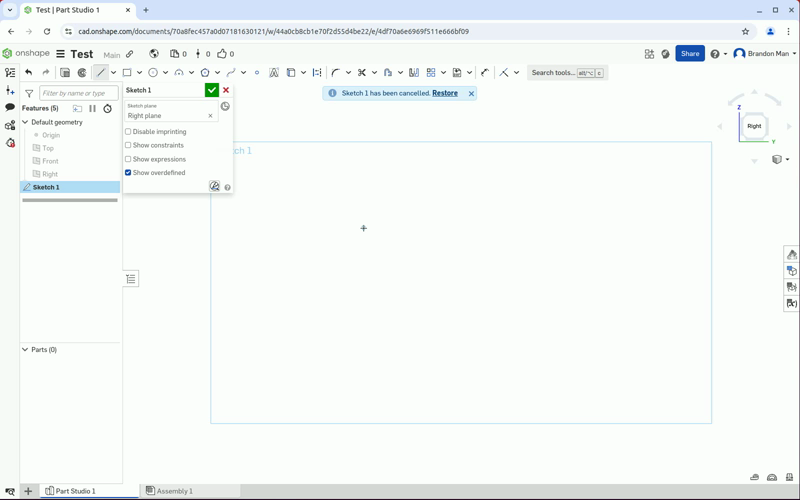
key_down(shift)
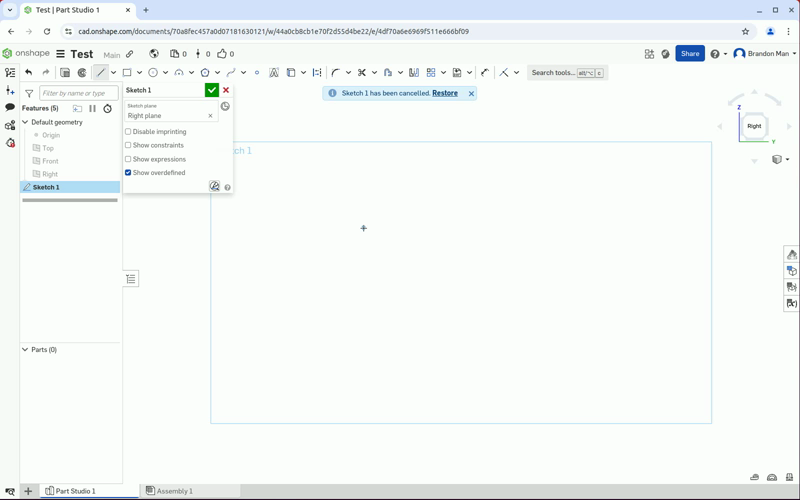
mouse_move(461, 395)
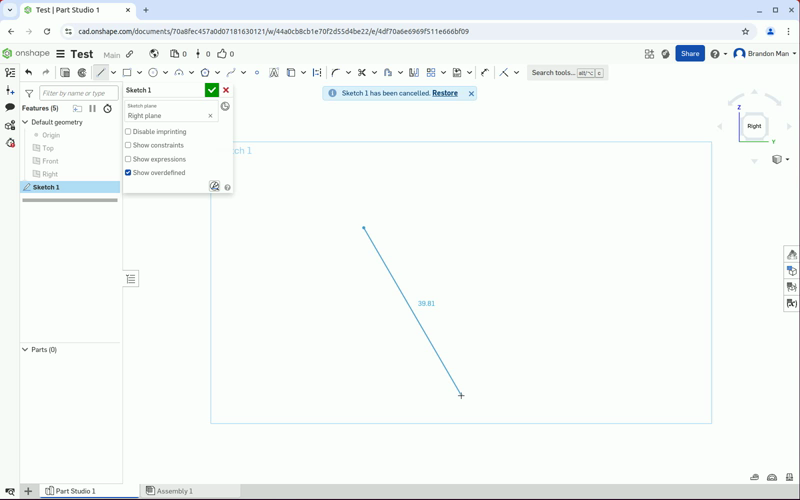
click(461, 395)
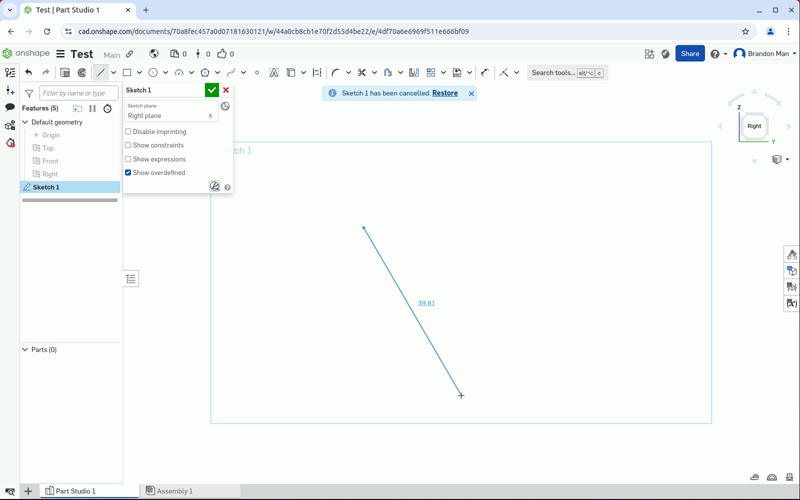
key_up(shift)
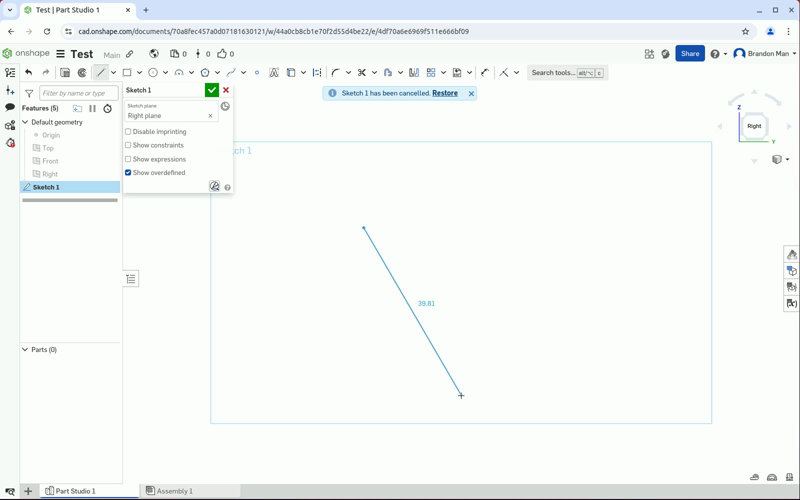
key_down(shift)
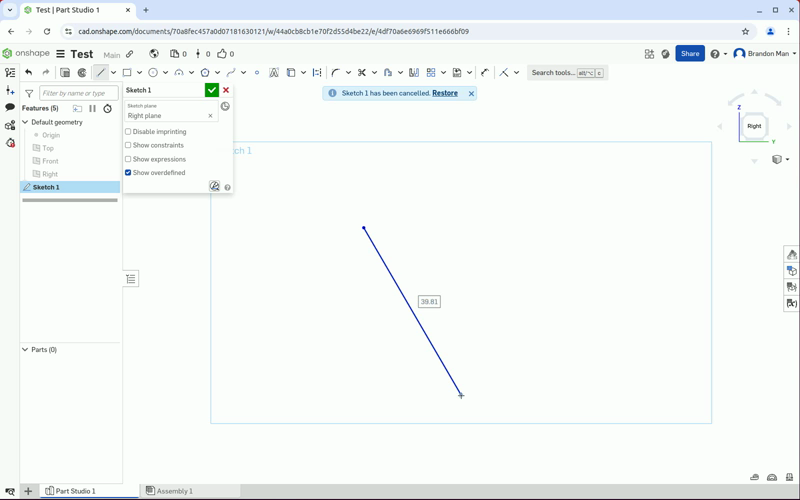
mouse_move(557, 225)
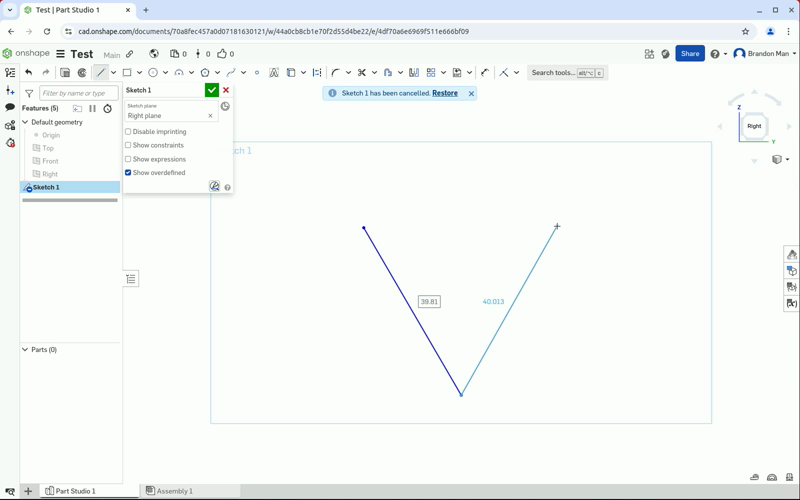
click(557, 225)
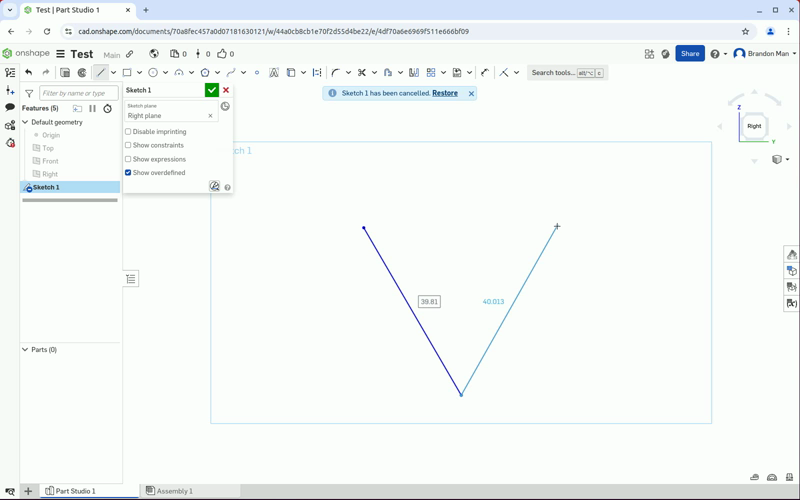
key_up(shift)
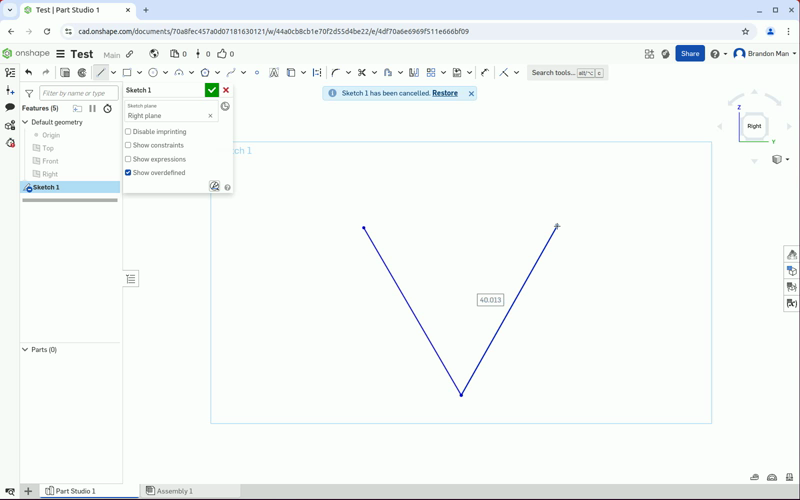
key_down(shift)
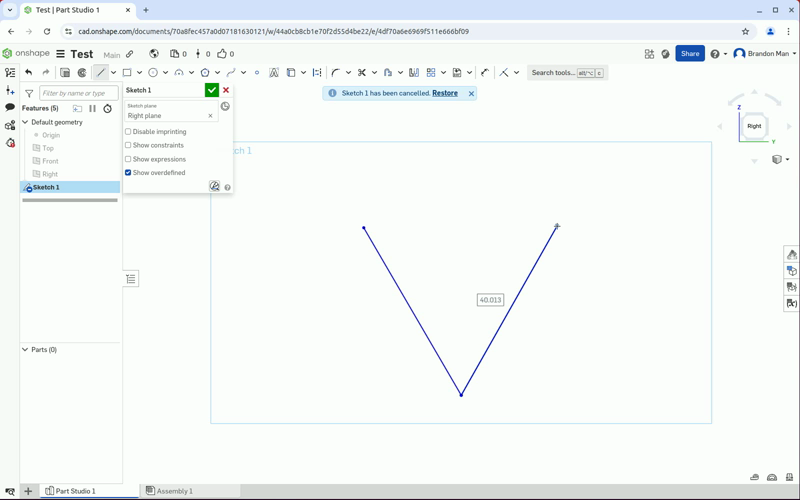
mouse_move(363, 227)
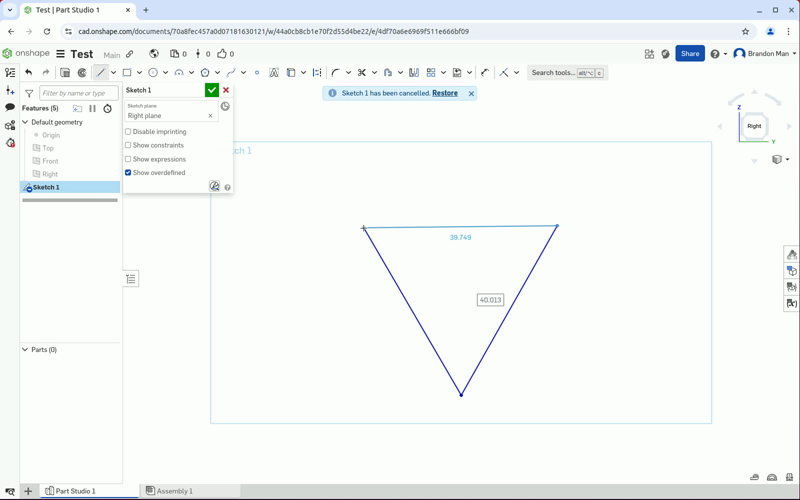
key_up(shift)
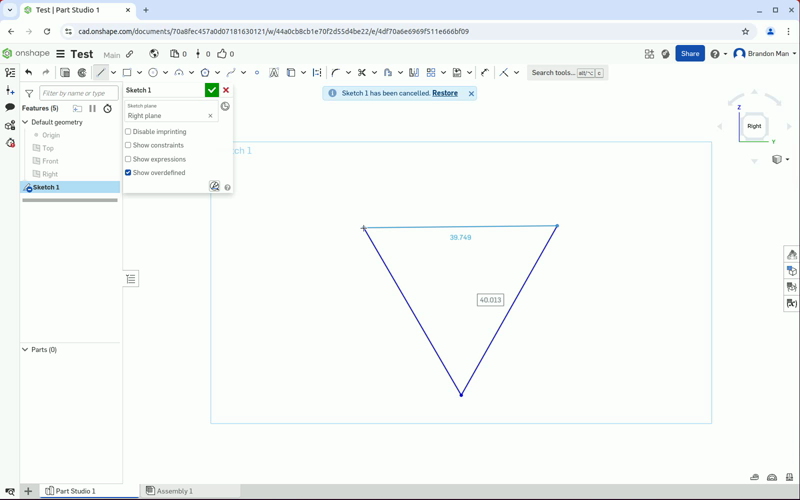
click(363, 227)
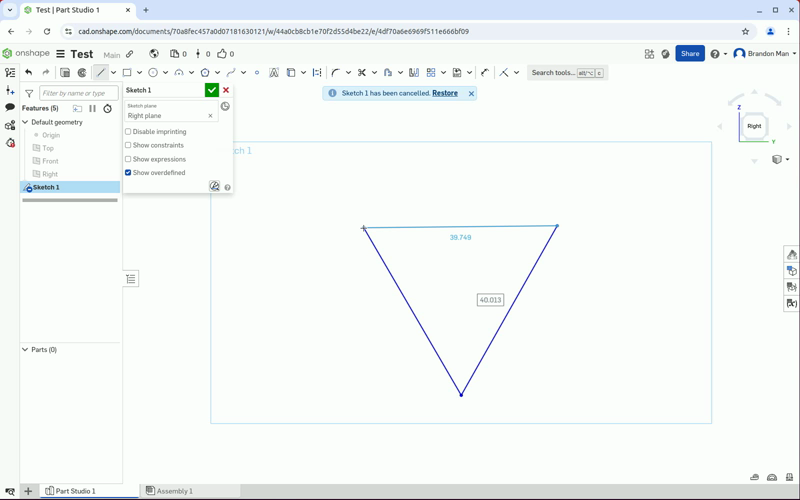
key(esc)
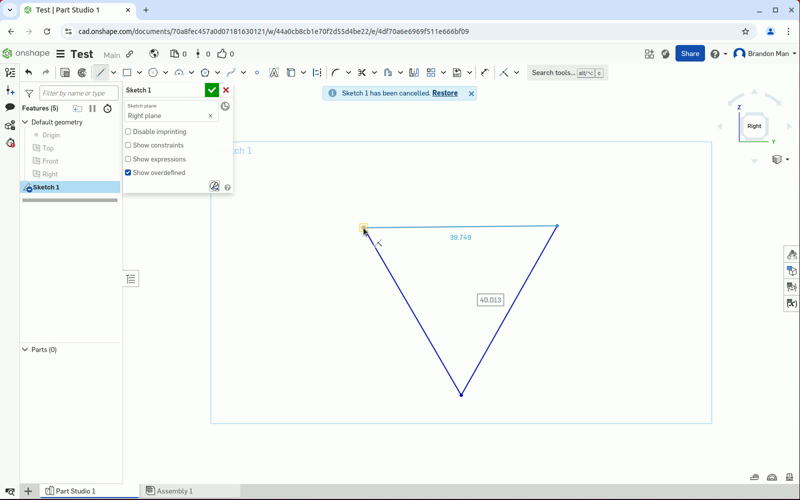
mouse_move(480, 253)
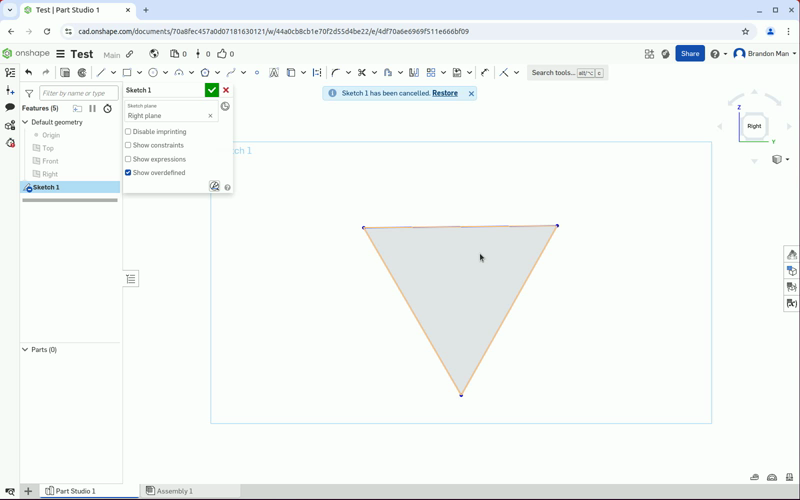
click(480, 253)
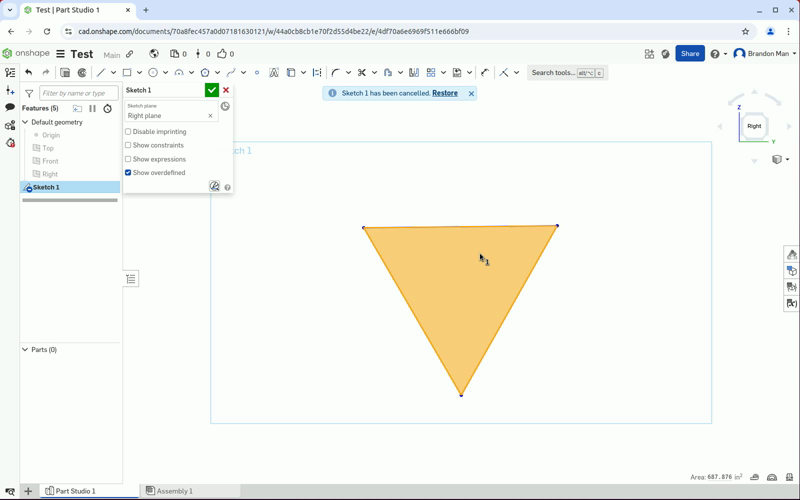
mouse_move(73, 352)
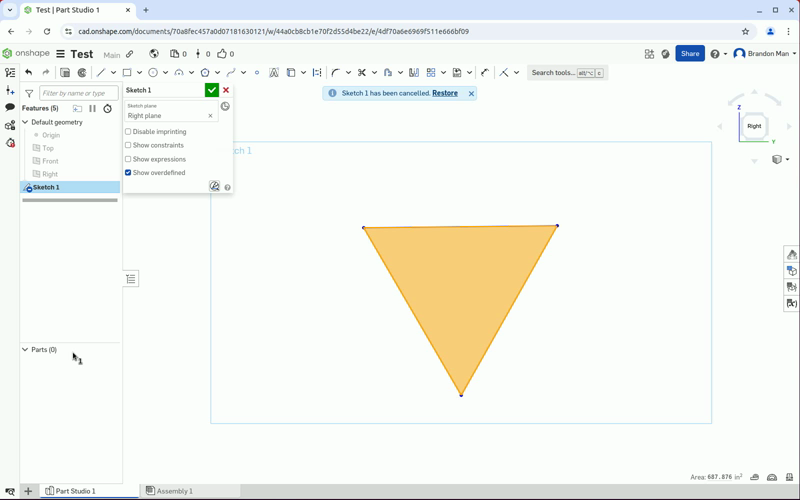
key(shift+y)
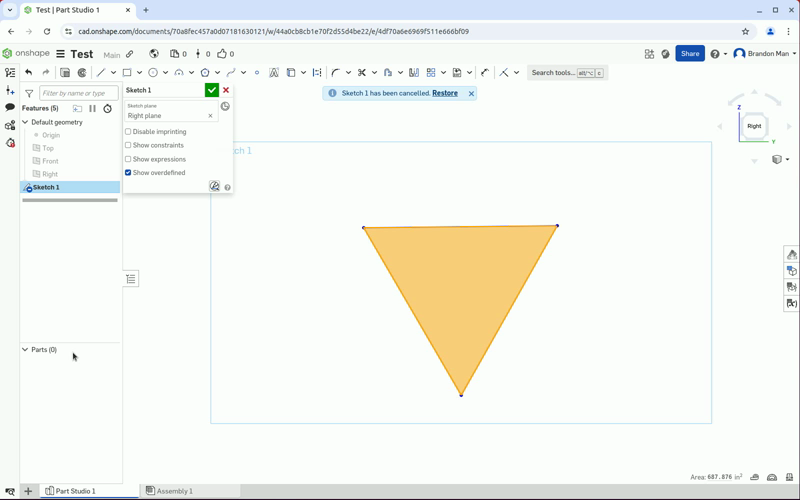
key(shift+e)
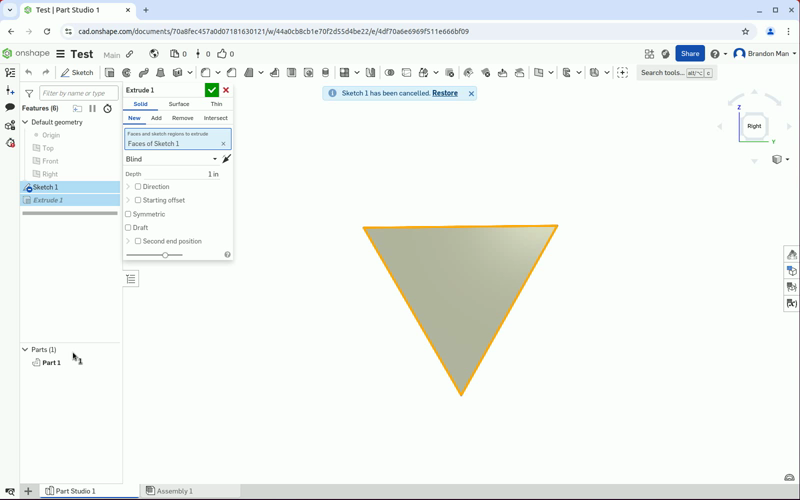
mouse_move(143, 106)
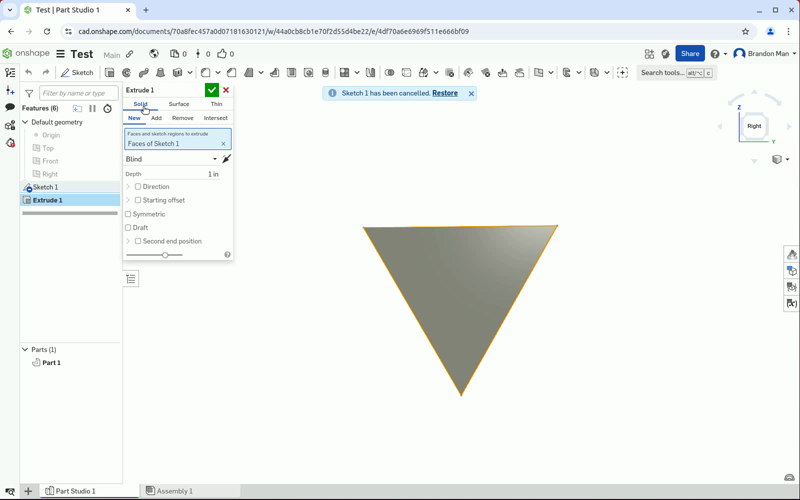
click(143, 106)
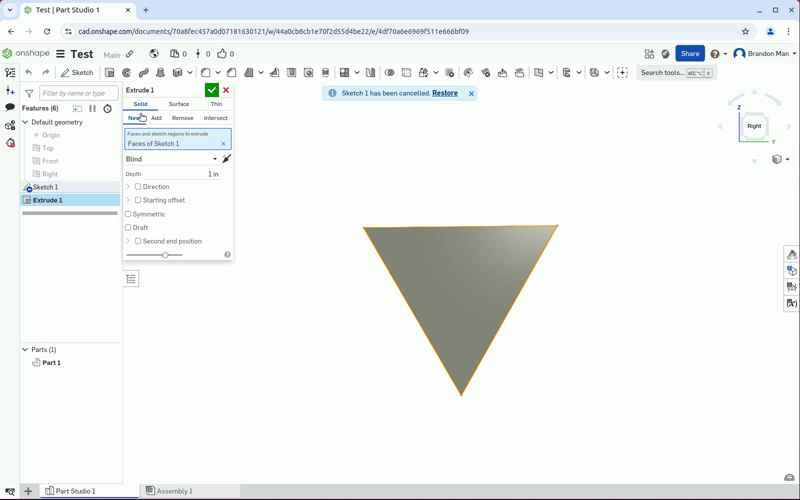
mouse_move(137, 120)
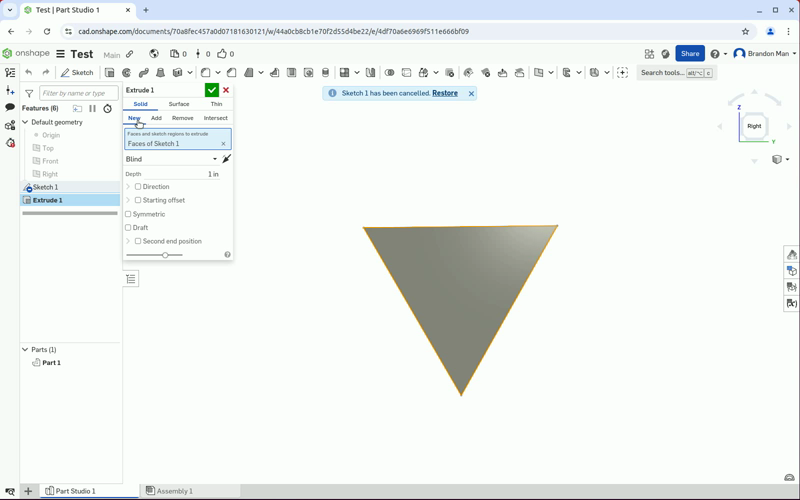
click(137, 120)
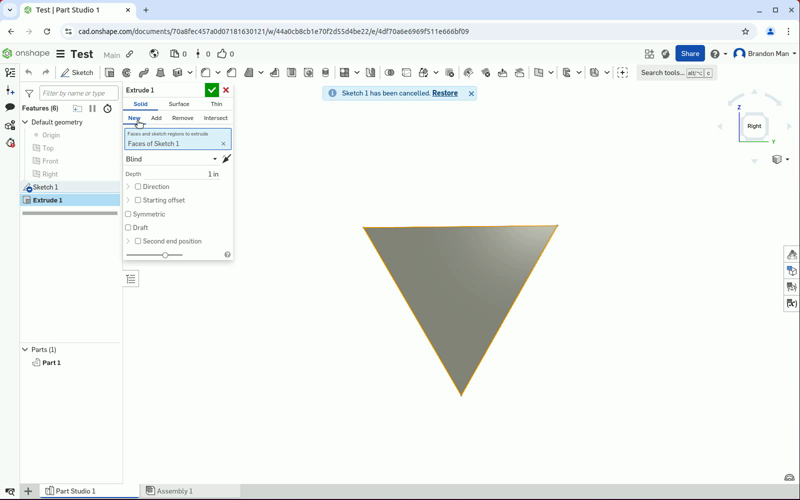
key(tab, 4)
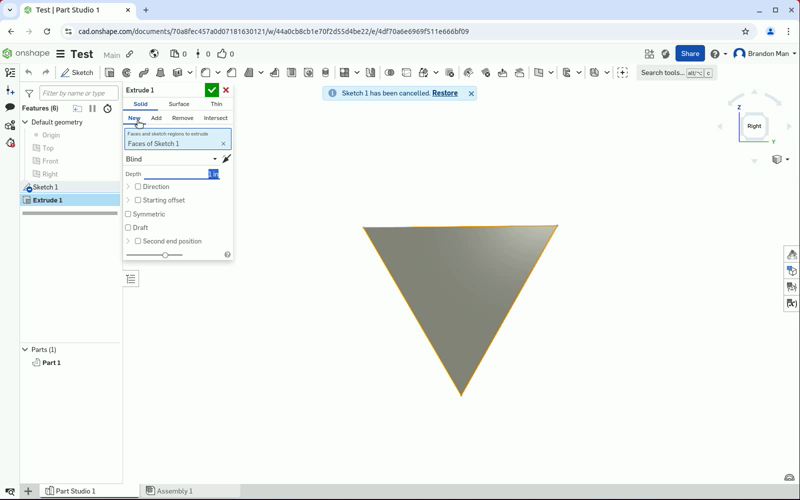
text(2.166)
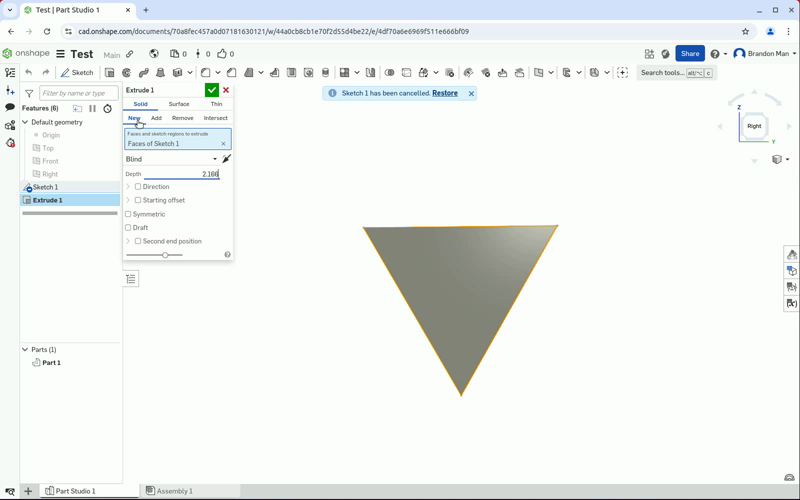
key(enter)
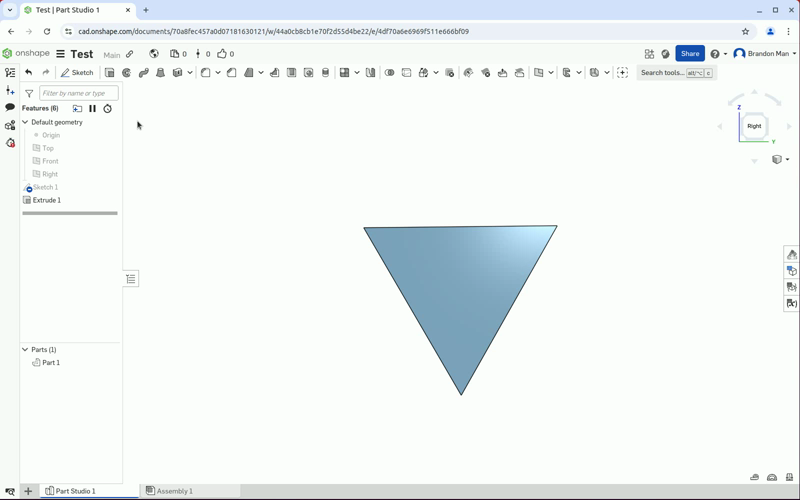
key(shift+h)
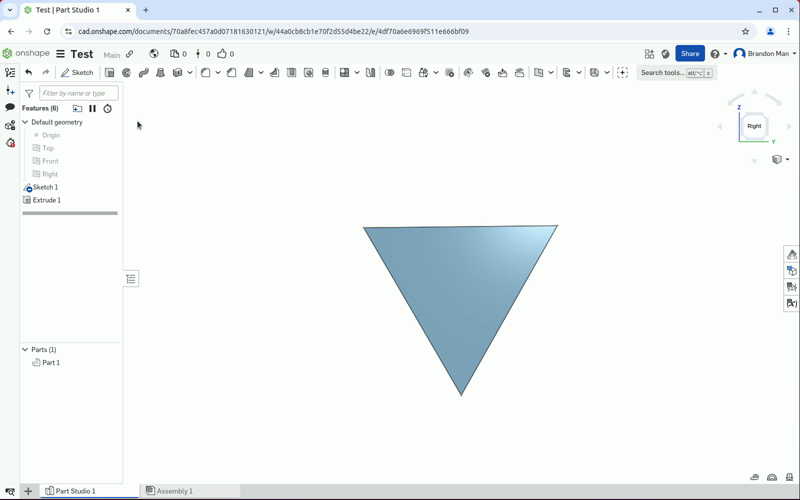
key(shift+h)
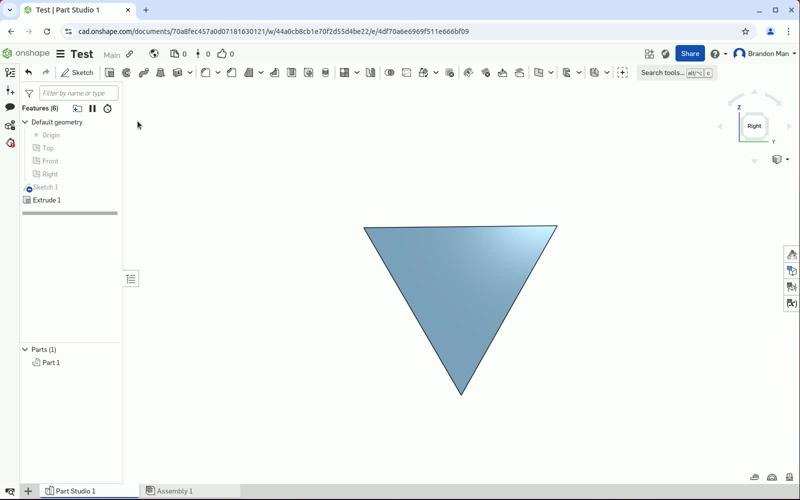
mouse_move(73, 189)
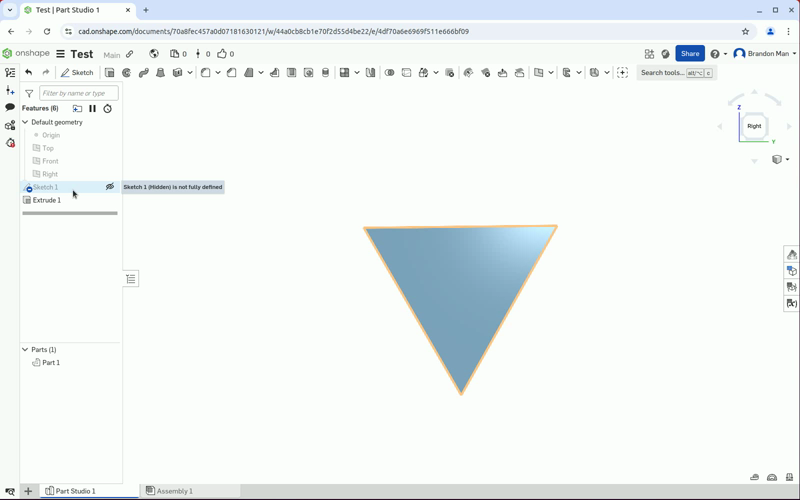
click(73, 189)
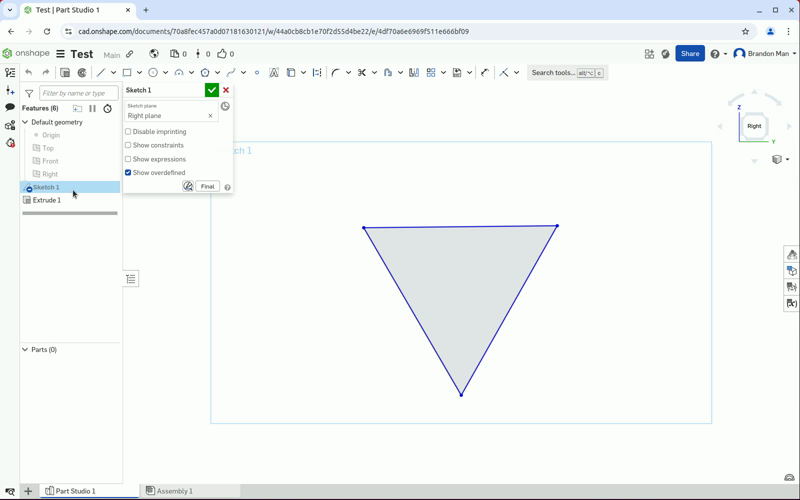
mouse_move(229, 92)
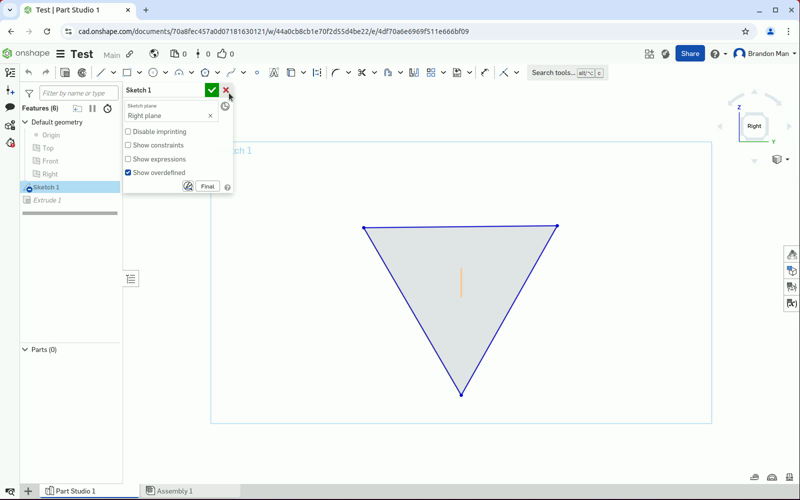
click(229, 92)
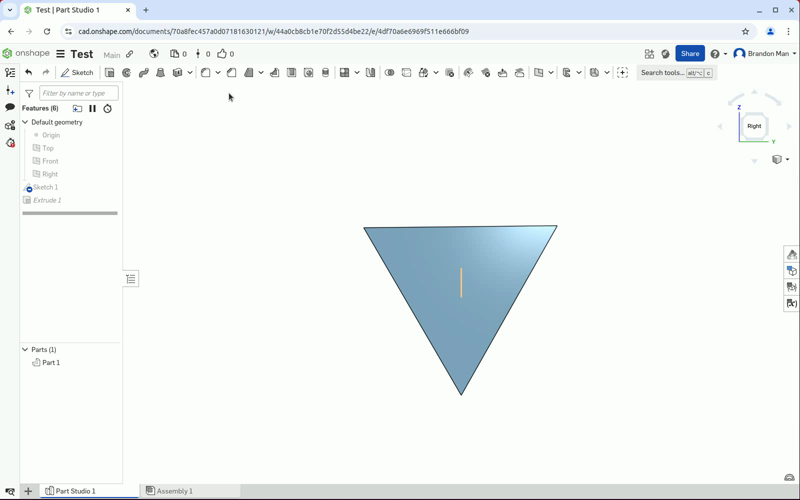
mouse_move(73, 352)
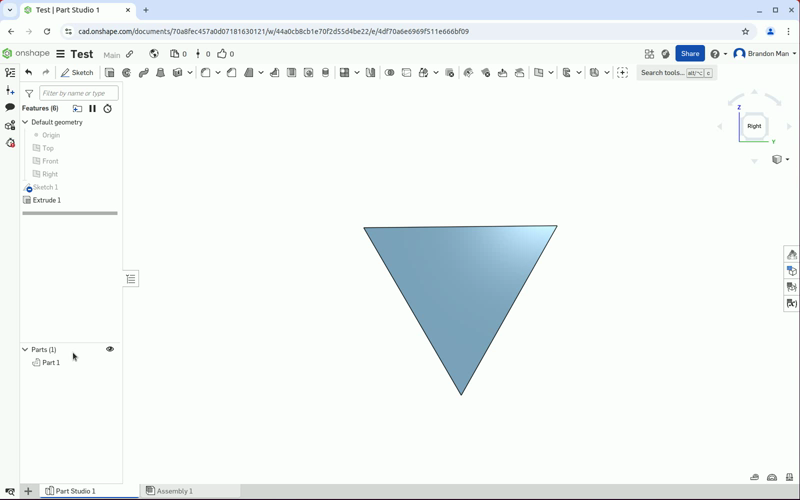
key(y)
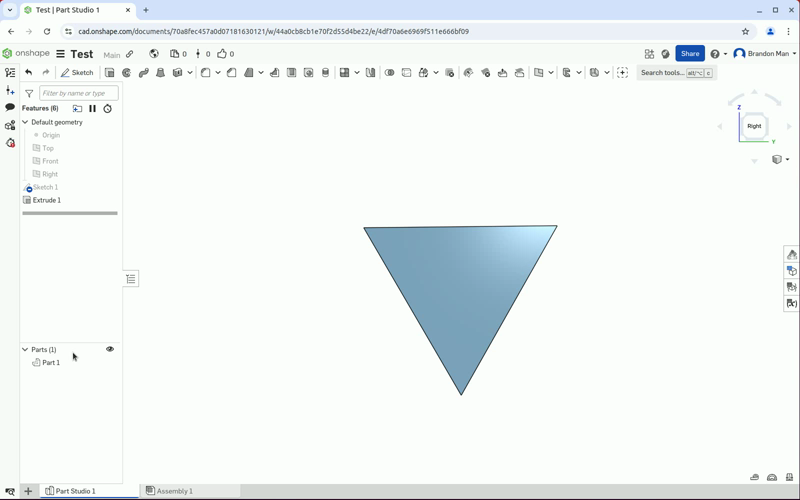
key(shift+p)
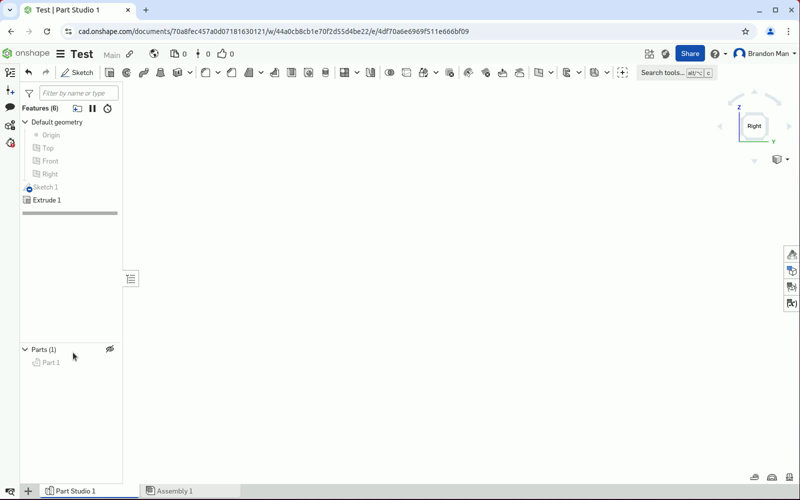
key(space)
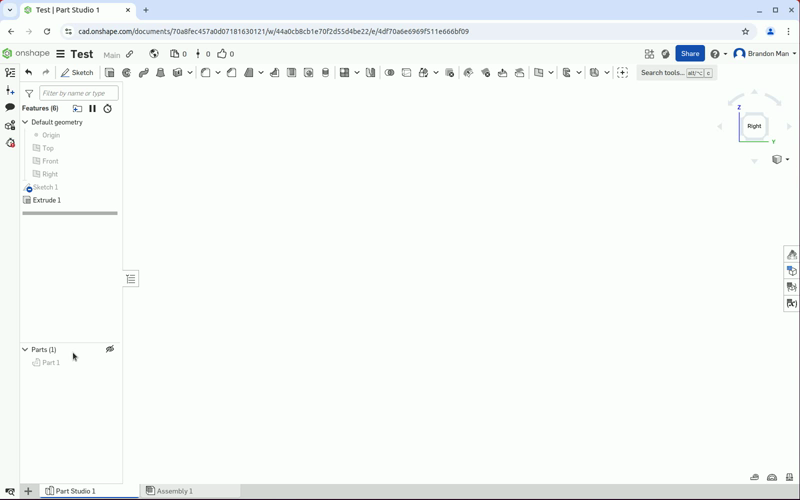
key_down(shift)
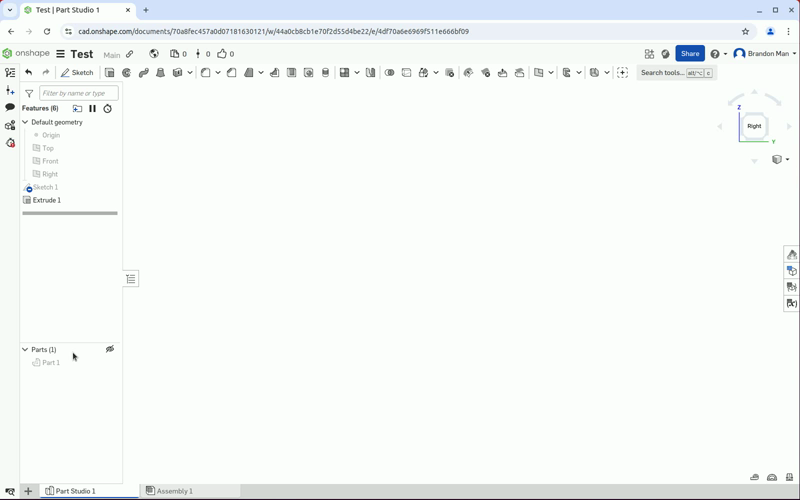
key(right)
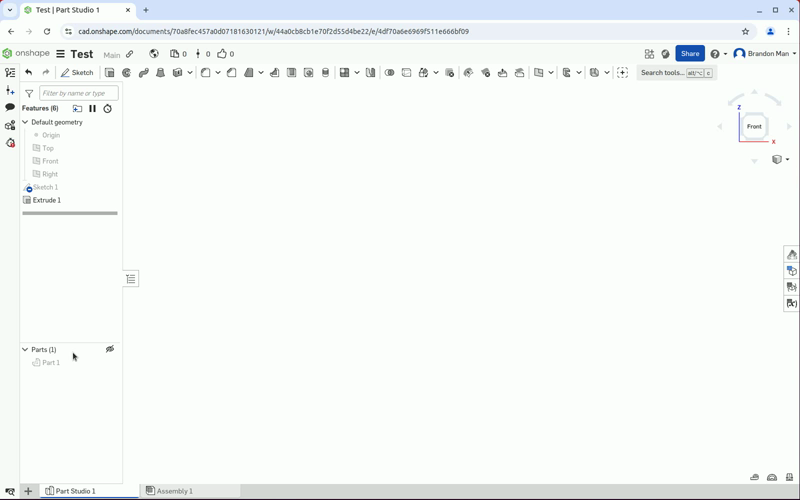
key_up(shift)
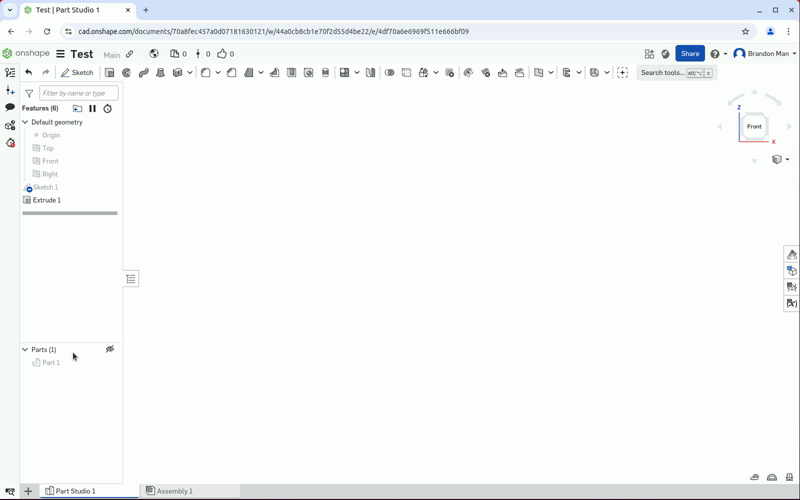
mouse_move(73, 352)
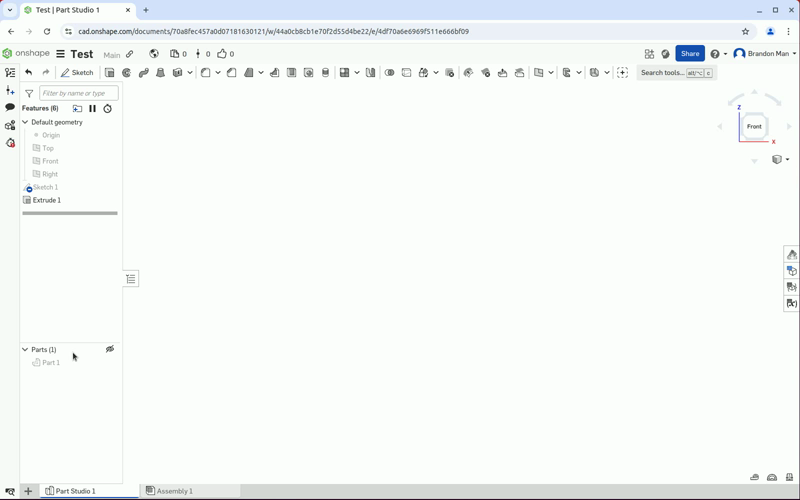
key(shift+y)
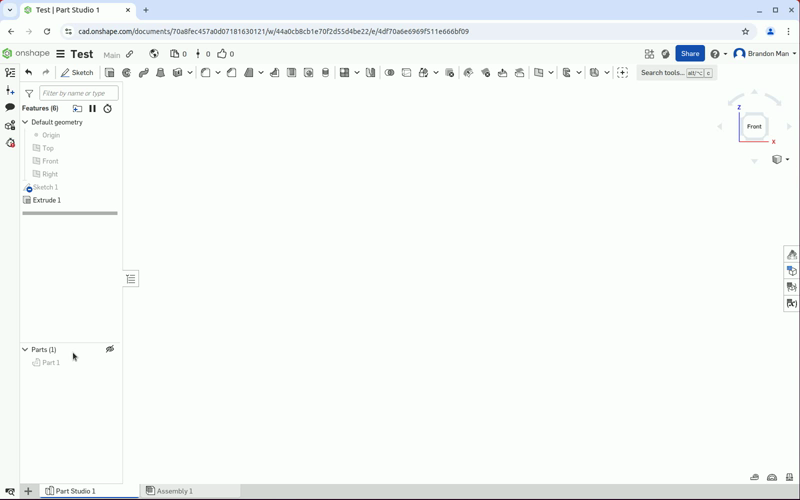
key(shift+s)
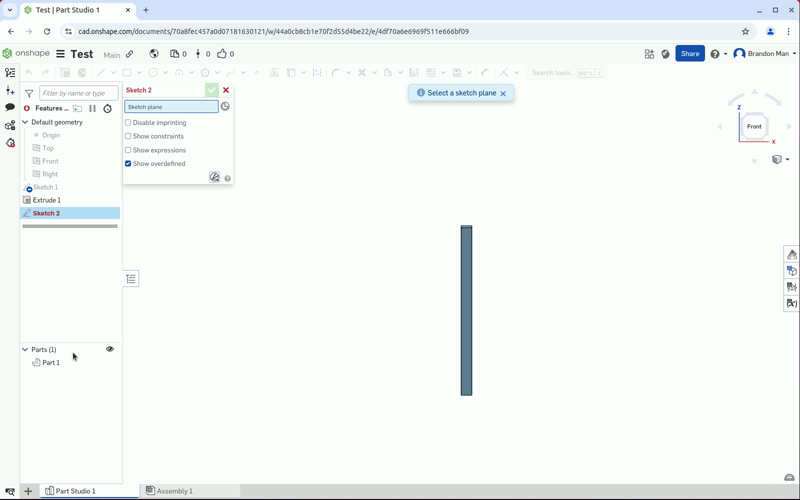
mouse_move(73, 163)
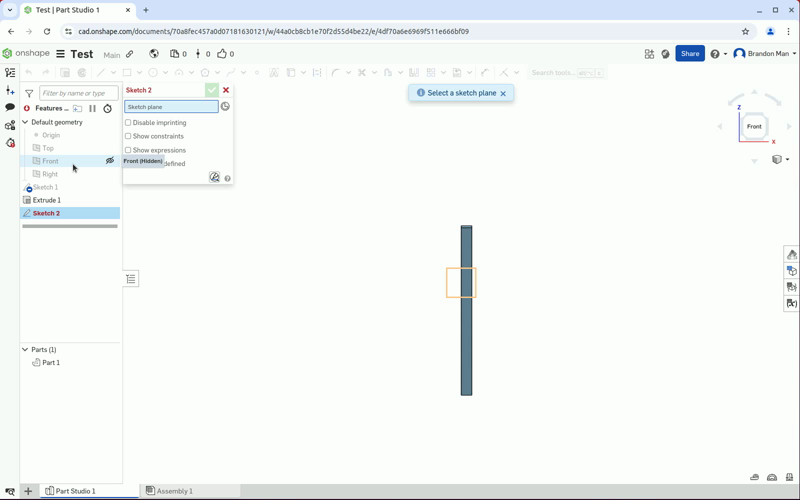
click(73, 163)
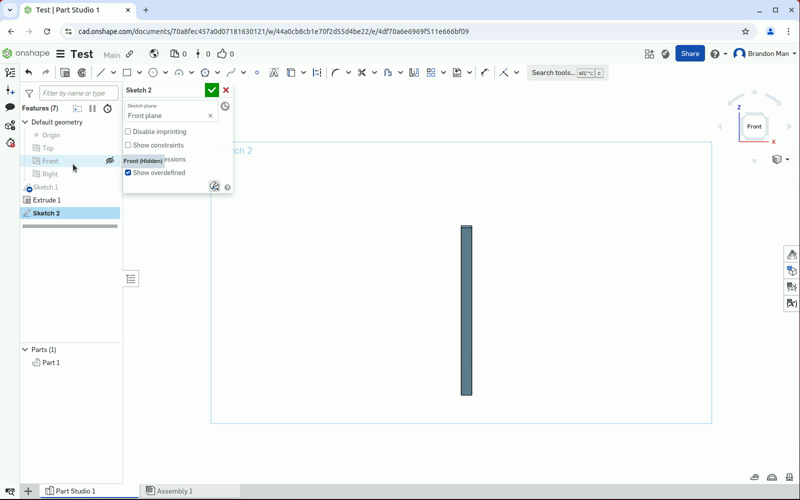
mouse_move(73, 352)
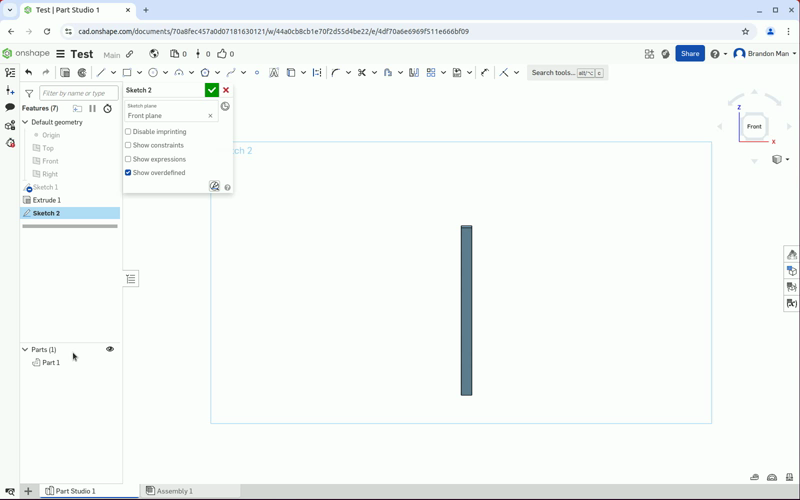
key(y)
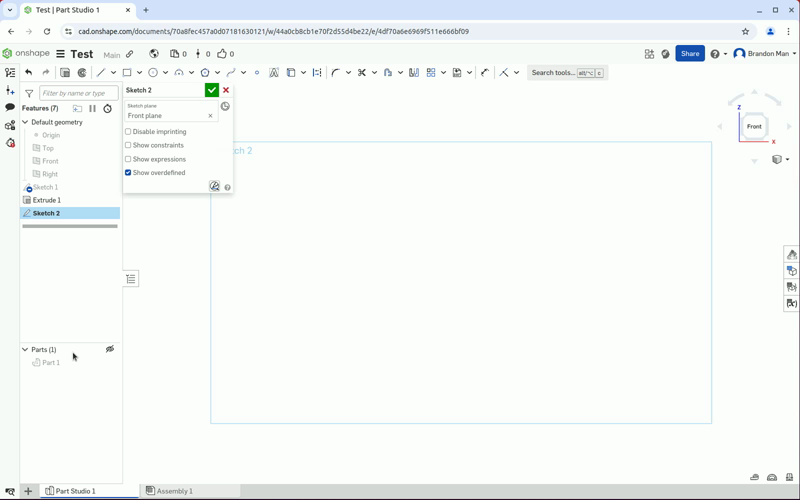
key(l)
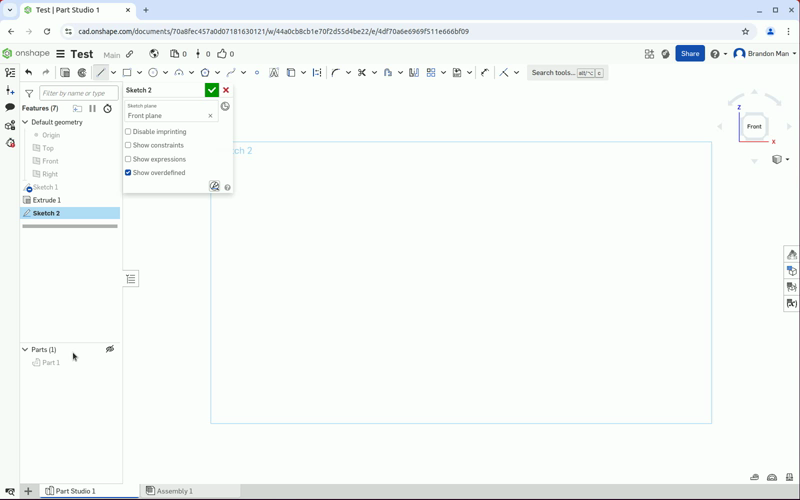
key_down(shift)
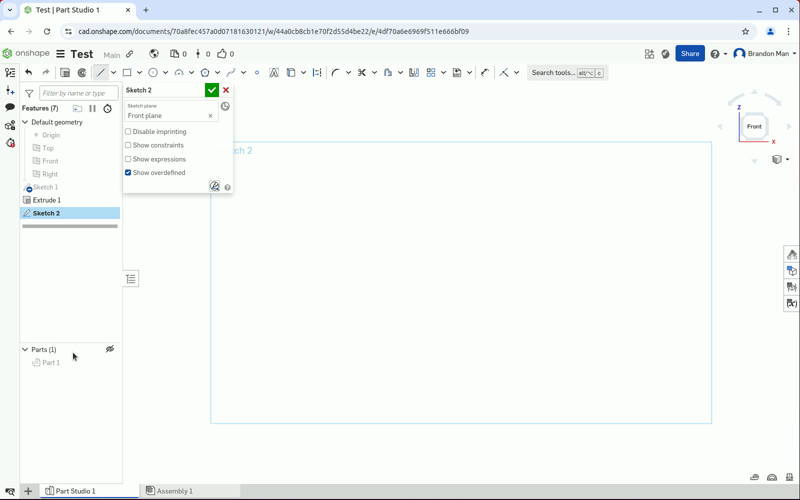
mouse_move(414, 271)
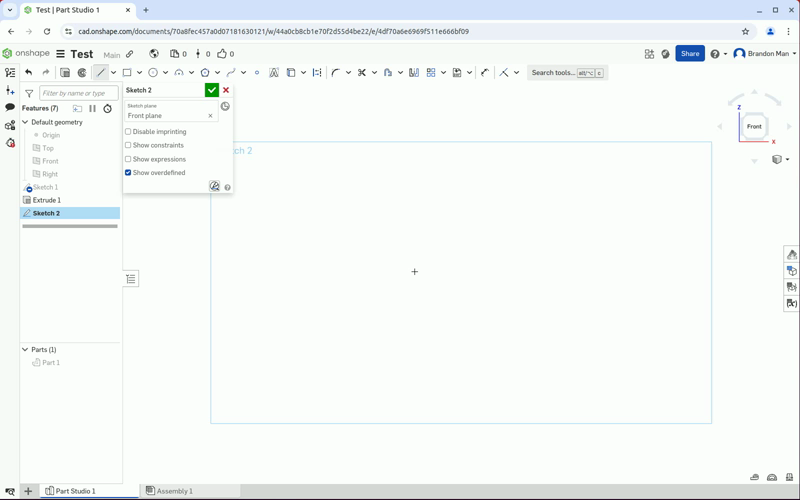
click(414, 271)
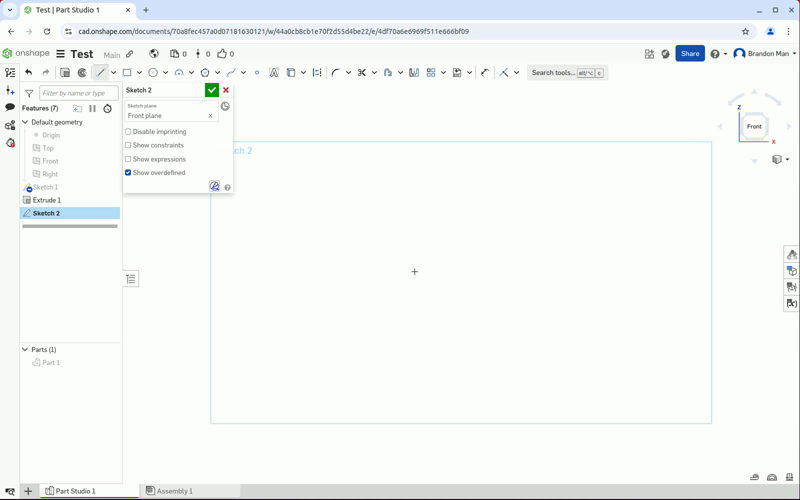
key_up(shift)
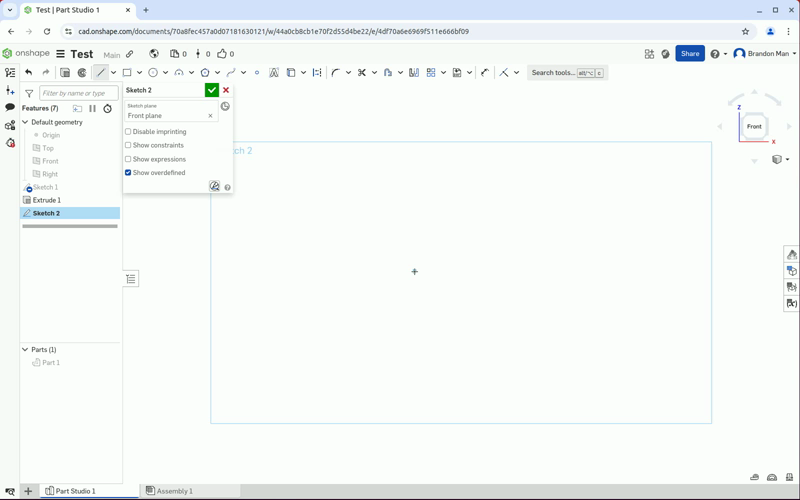
key_down(shift)
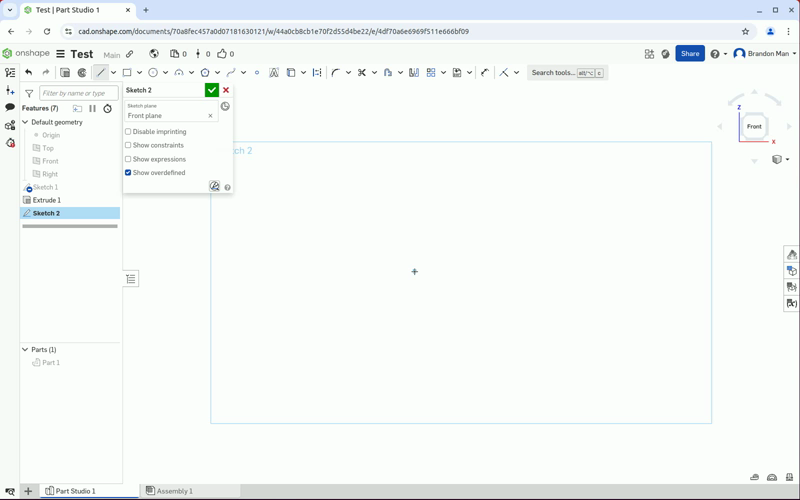
mouse_move(444, 271)
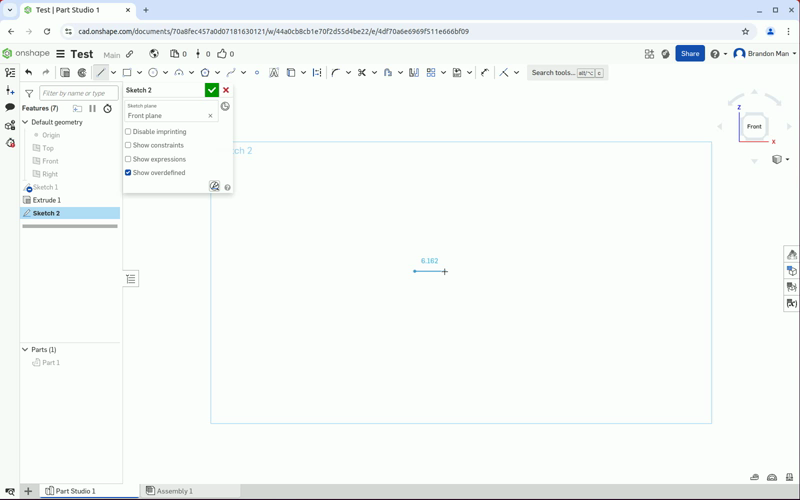
mouse_move(435, 322)
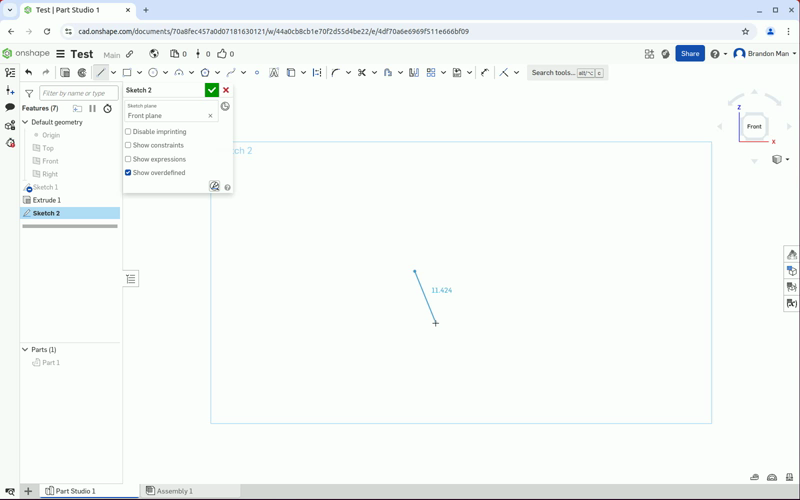
click(435, 322)
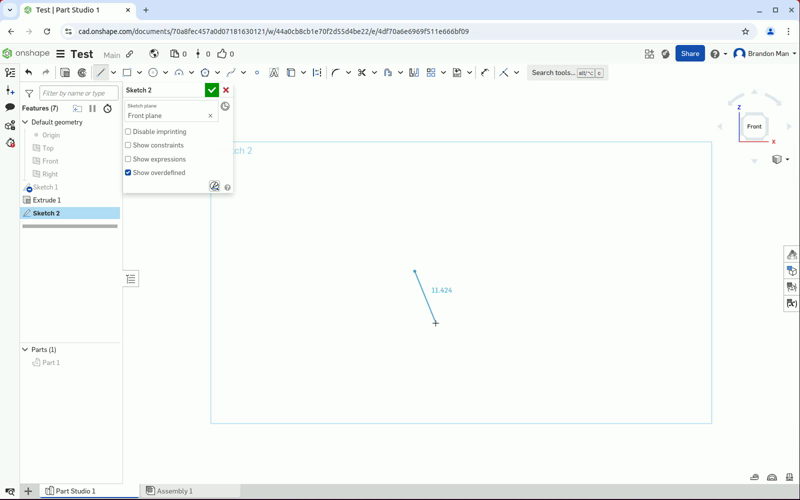
key_up(shift)
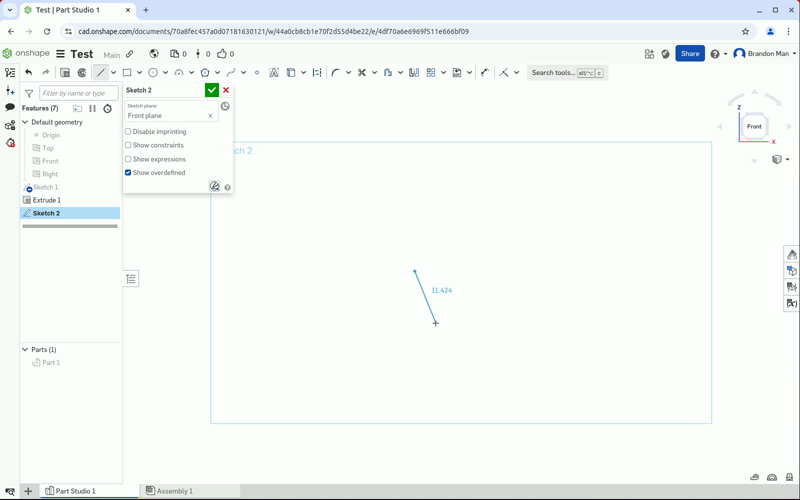
key_down(shift)
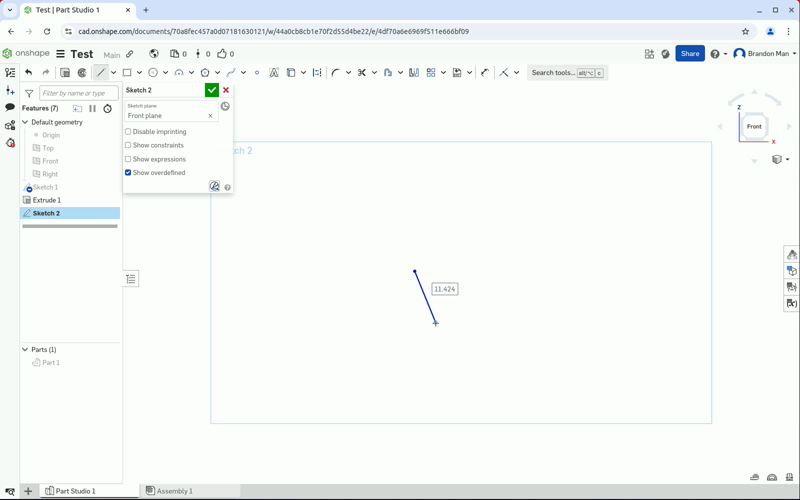
mouse_move(465, 322)
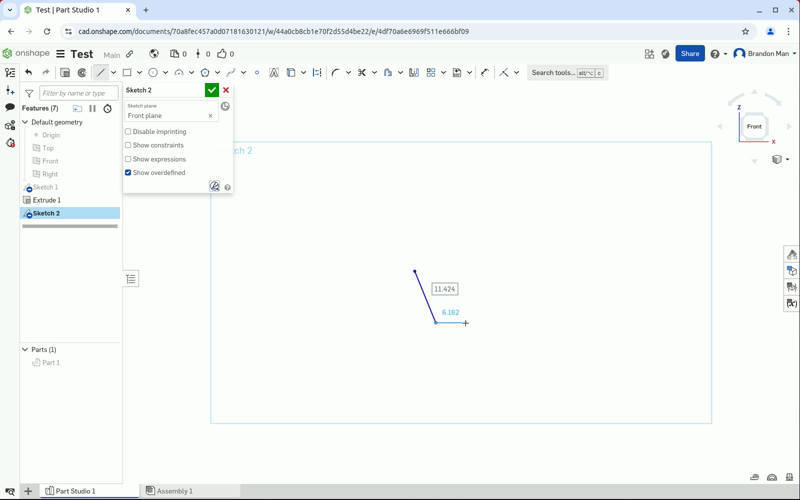
mouse_move(491, 319)
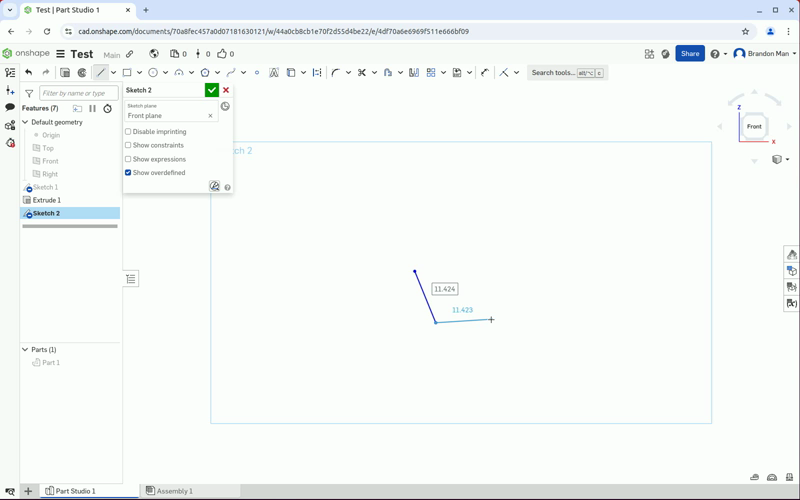
click(491, 319)
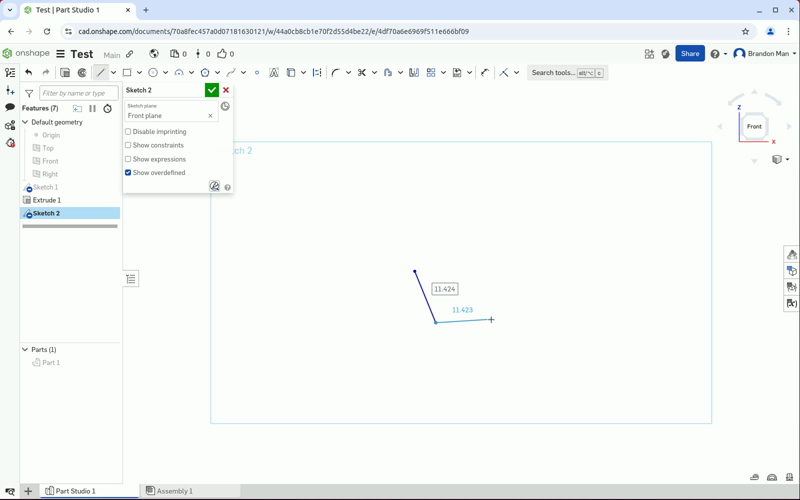
key_up(shift)
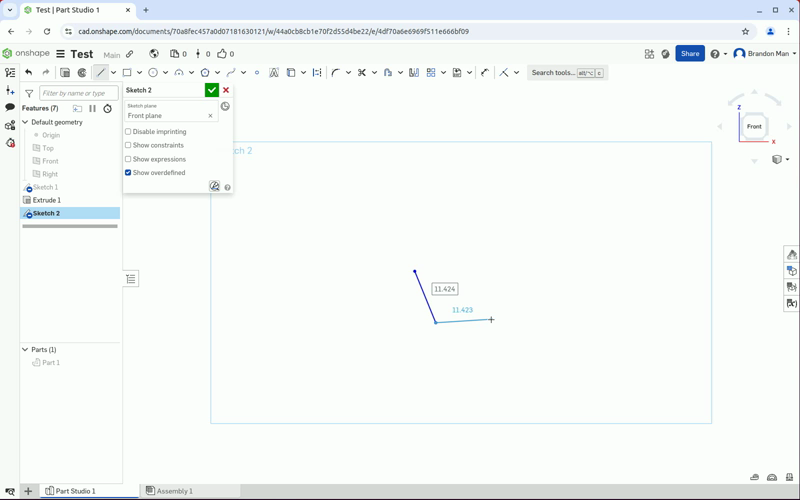
key_down(shift)
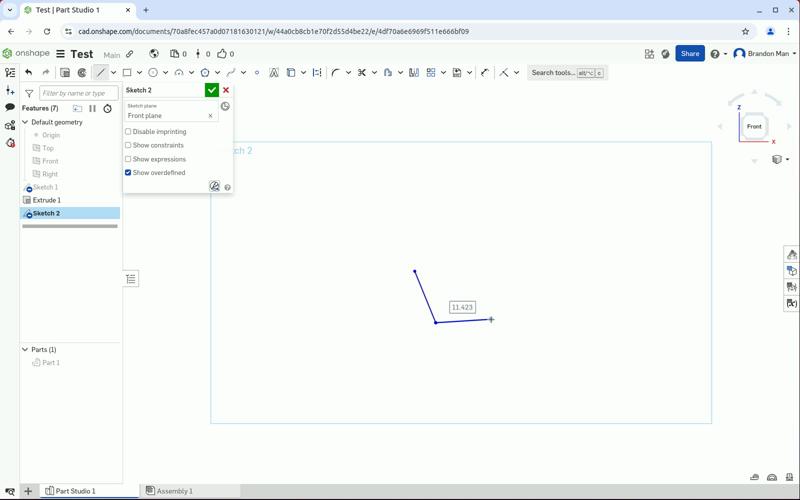
mouse_move(521, 319)
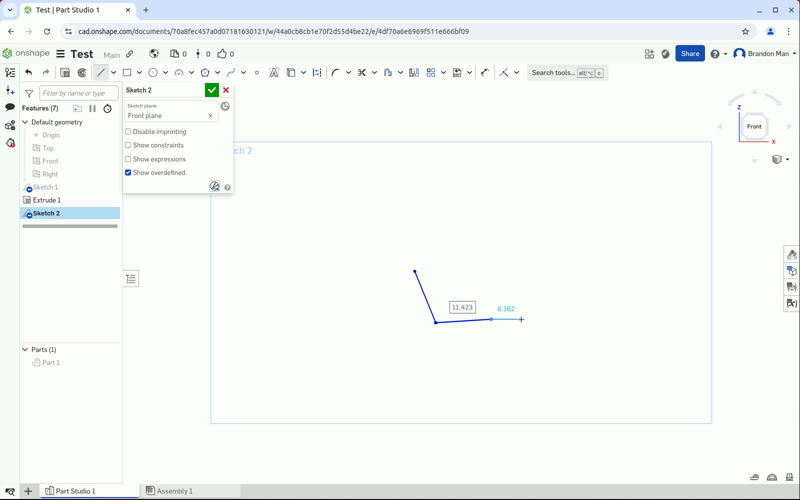
mouse_move(504, 265)
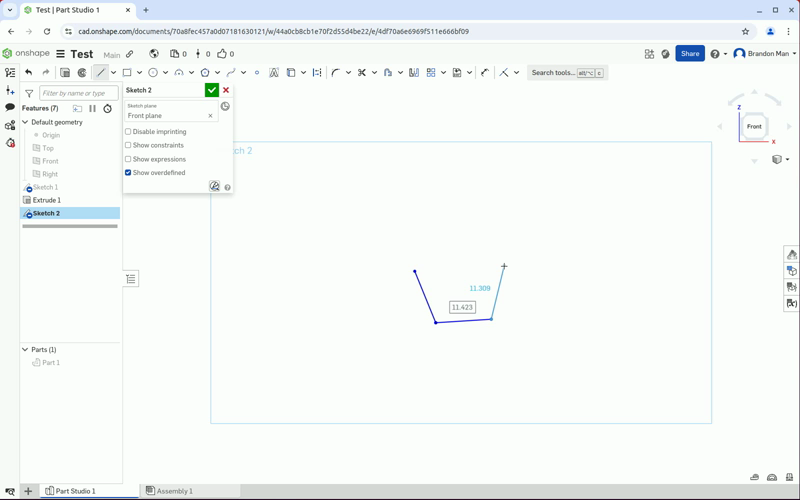
click(504, 265)
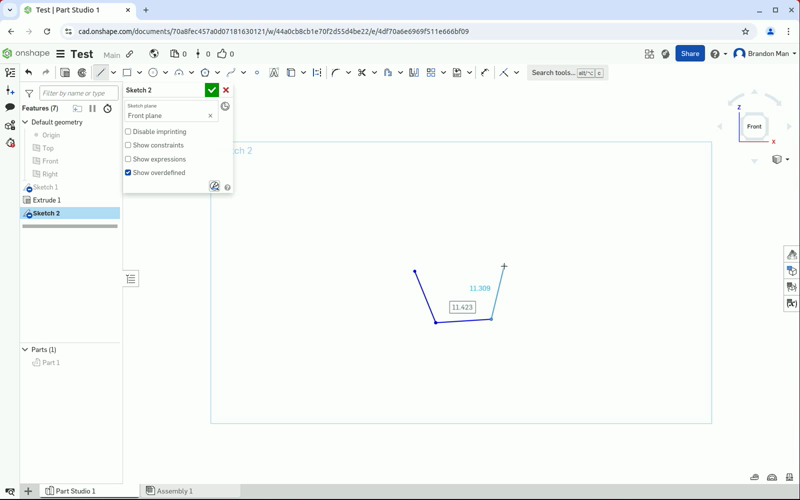
key_up(shift)
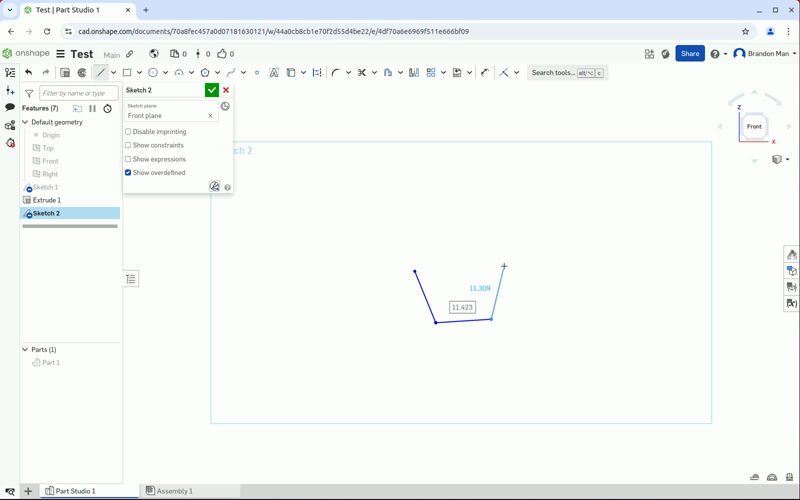
key_down(shift)
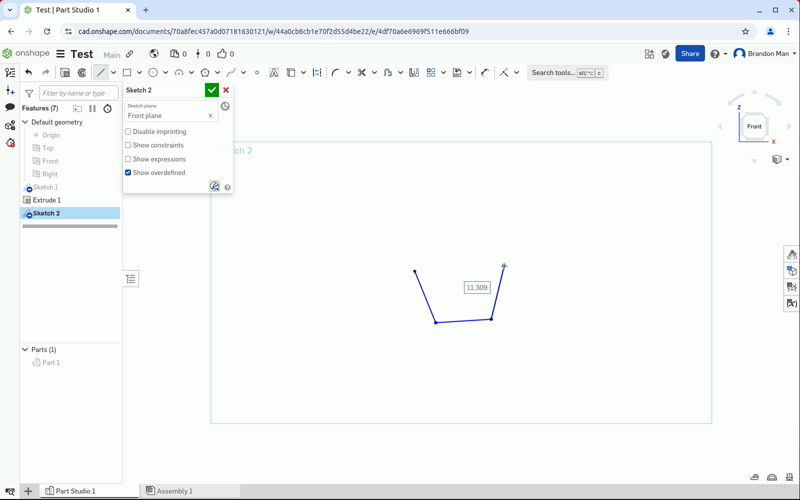
mouse_move(534, 265)
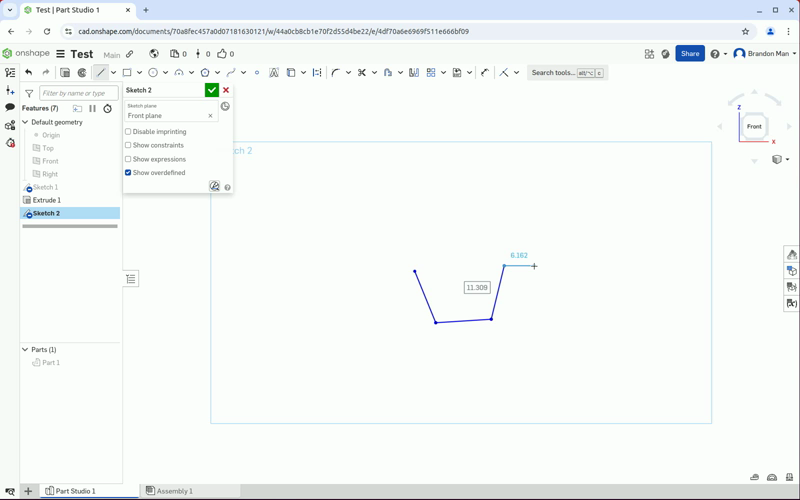
mouse_move(457, 235)
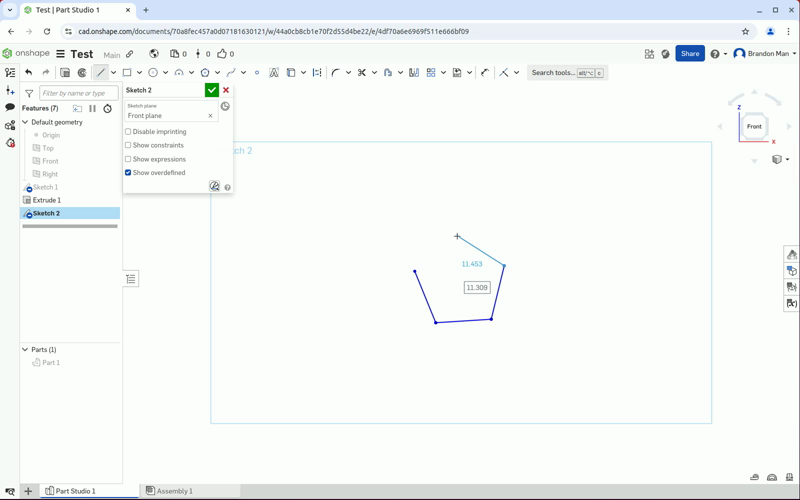
click(457, 235)
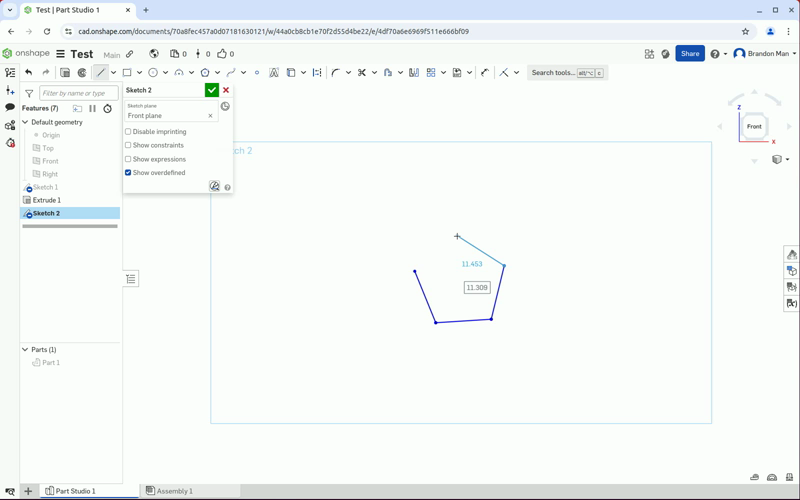
key_up(shift)
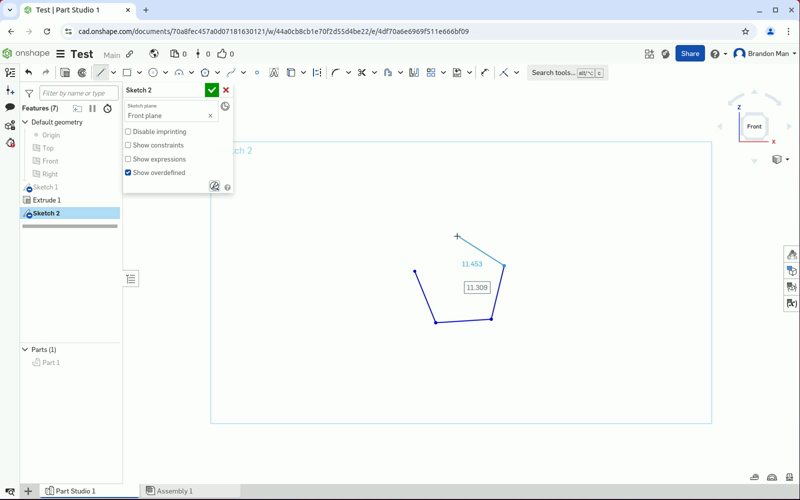
mouse_move(487, 235)
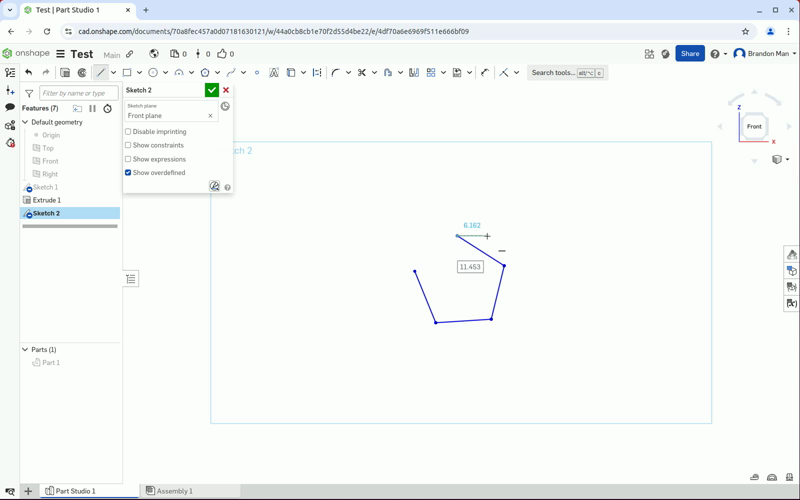
key_down(shift)
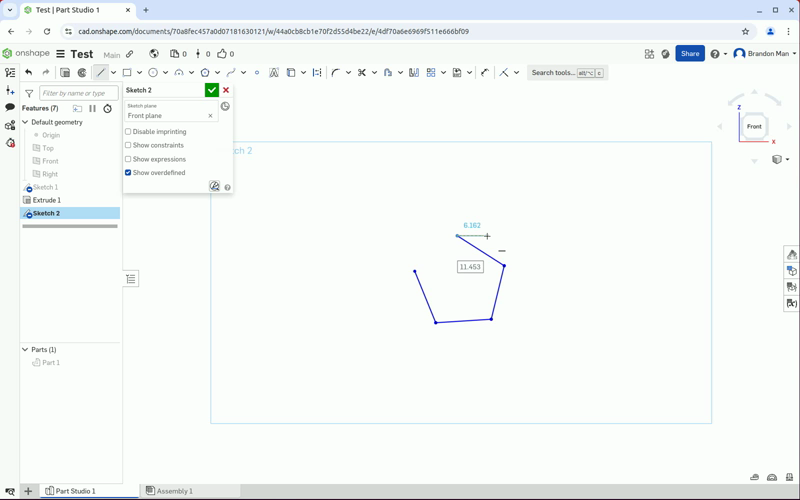
mouse_move(414, 271)
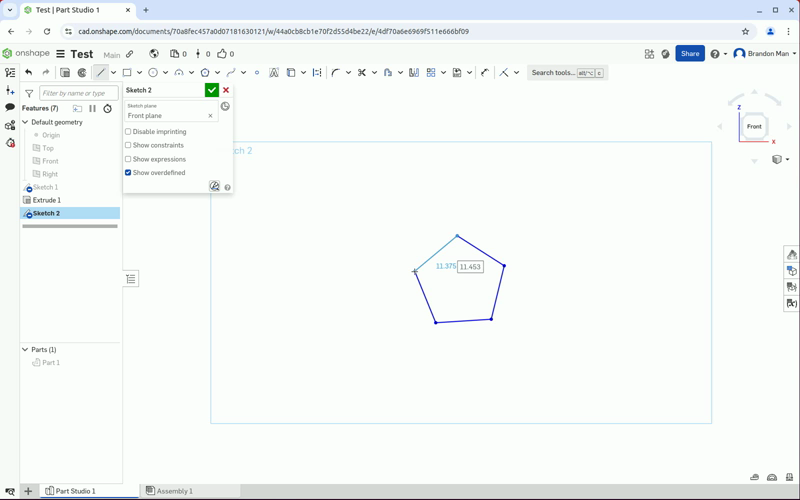
key_up(shift)
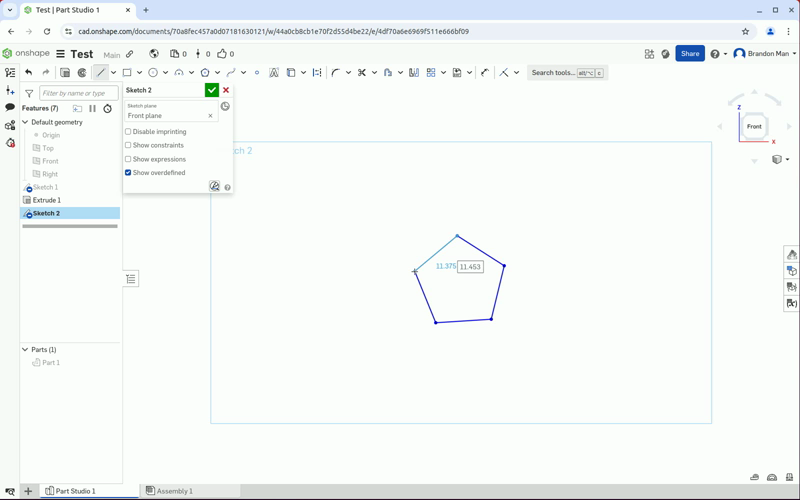
click(414, 271)
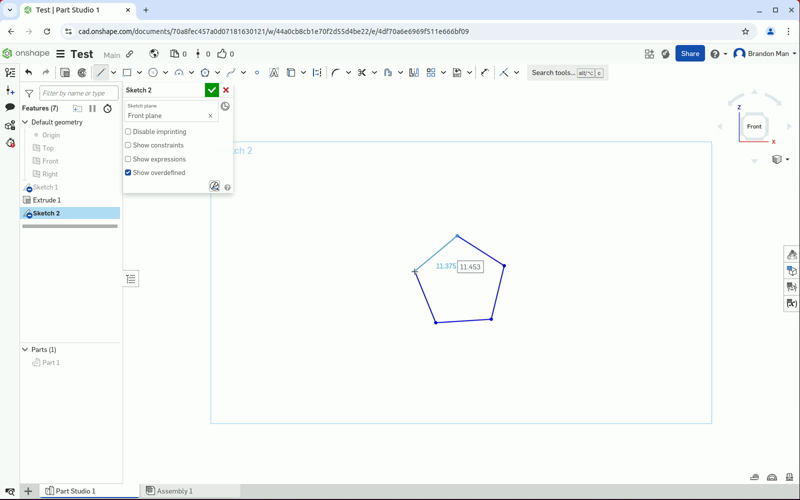
key(esc)
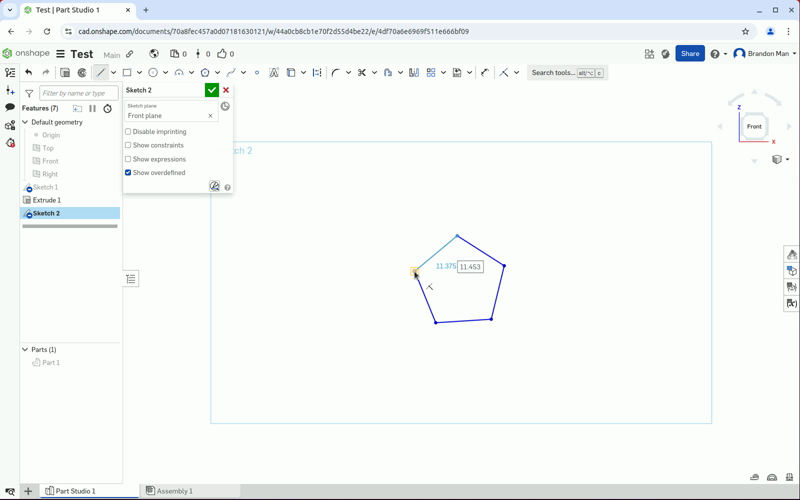
mouse_move(461, 304)
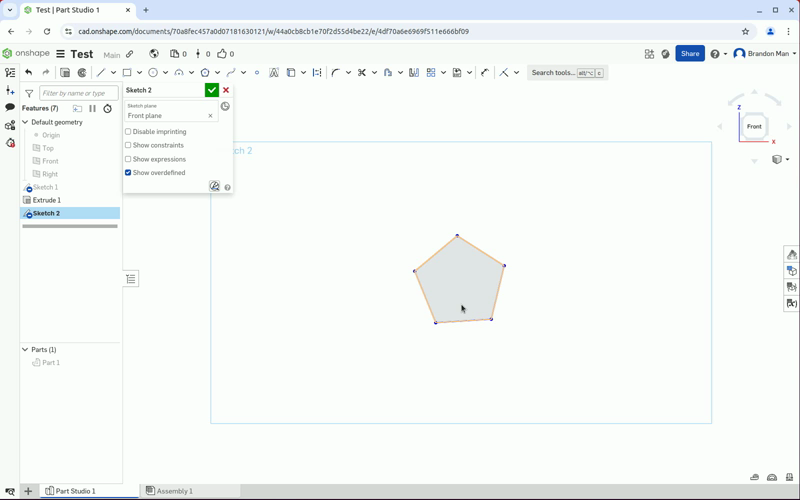
click(461, 304)
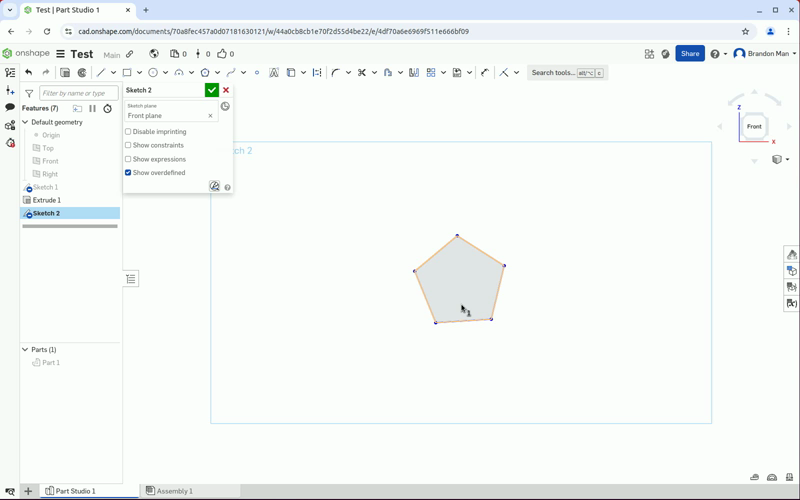
mouse_move(73, 352)
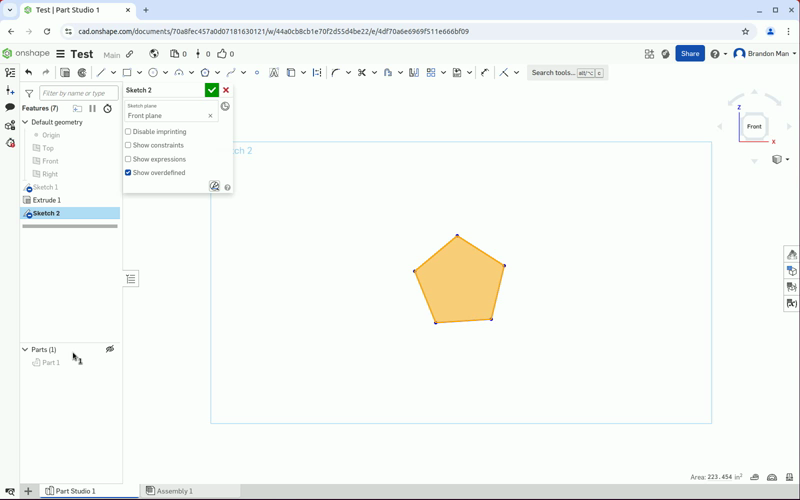
key(shift+y)
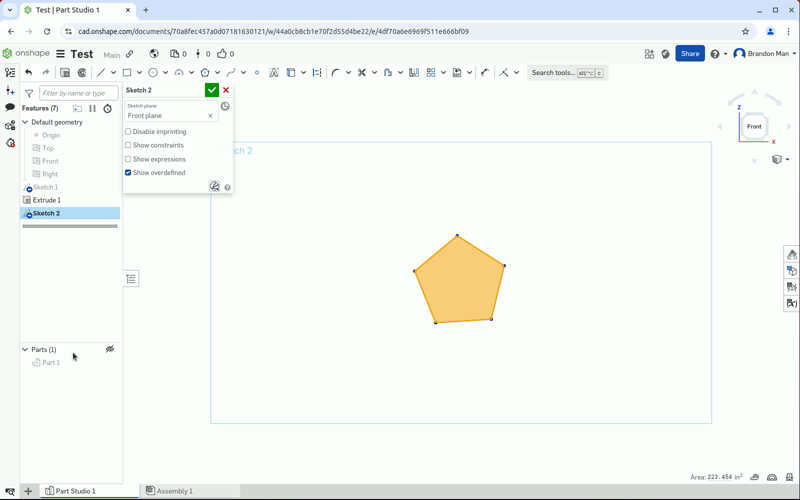
key(shift+e)
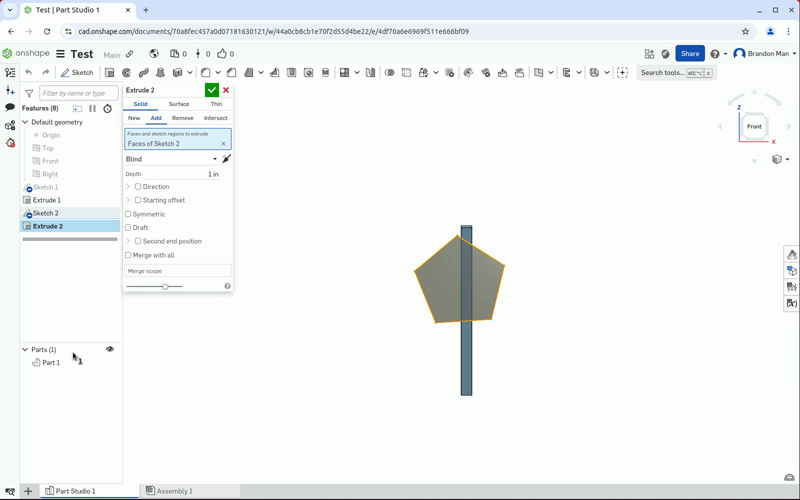
mouse_move(143, 106)
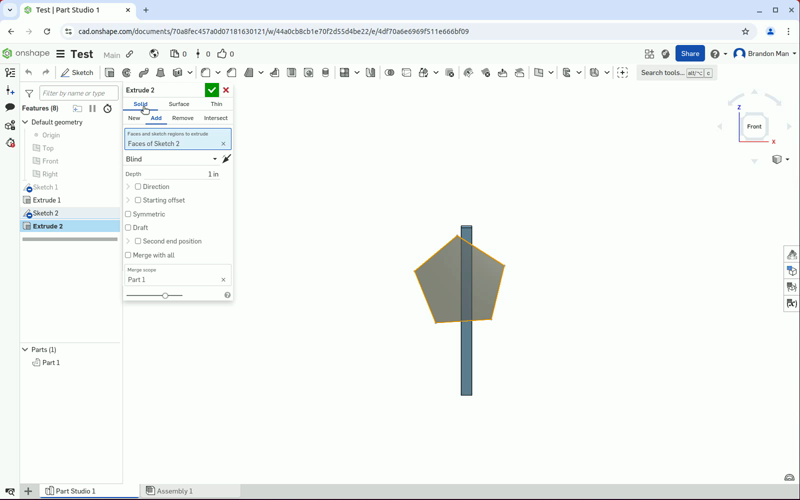
click(143, 106)
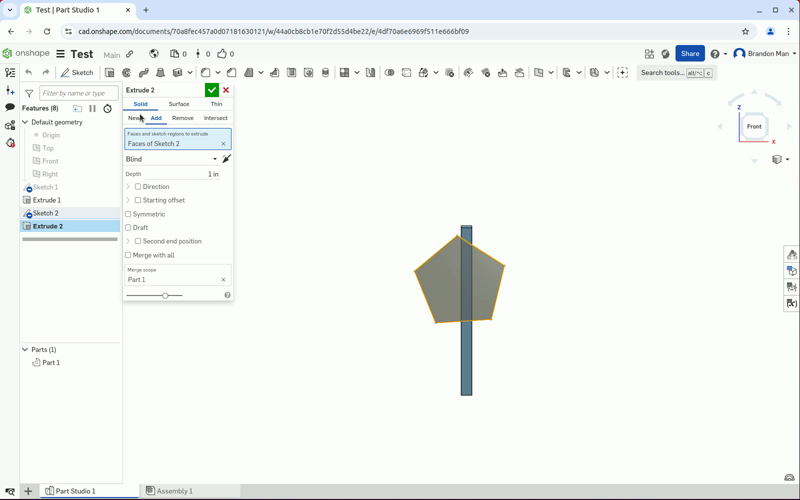
mouse_move(137, 120)
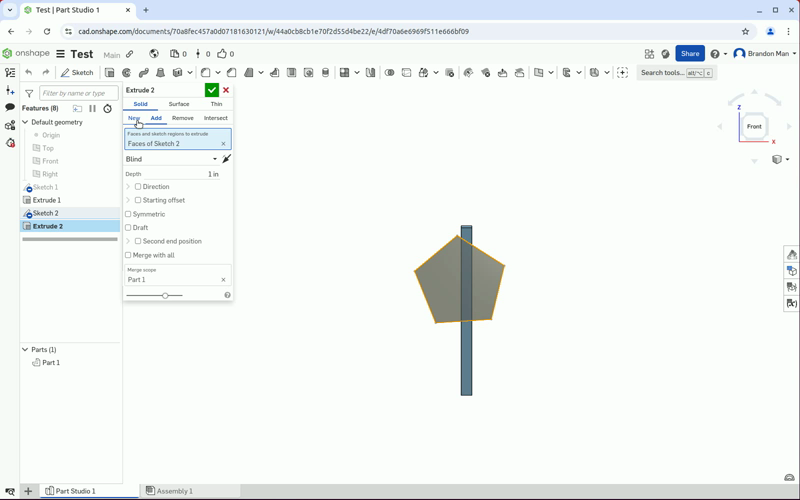
click(137, 120)
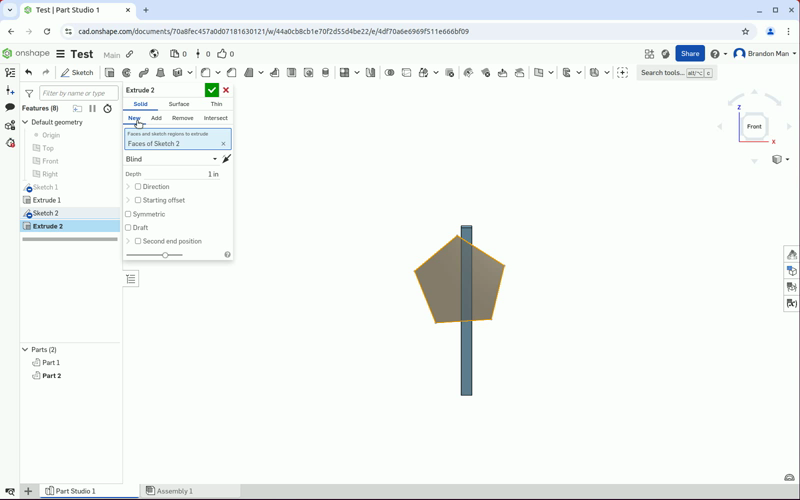
key(tab, 4)
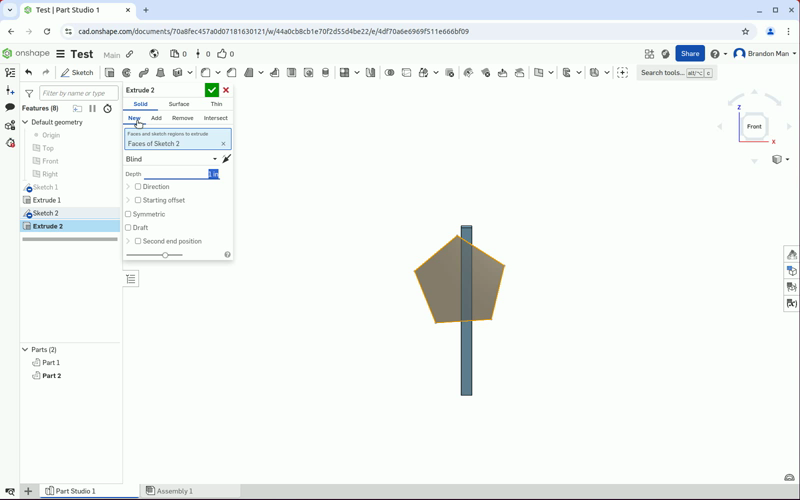
text(1.926)
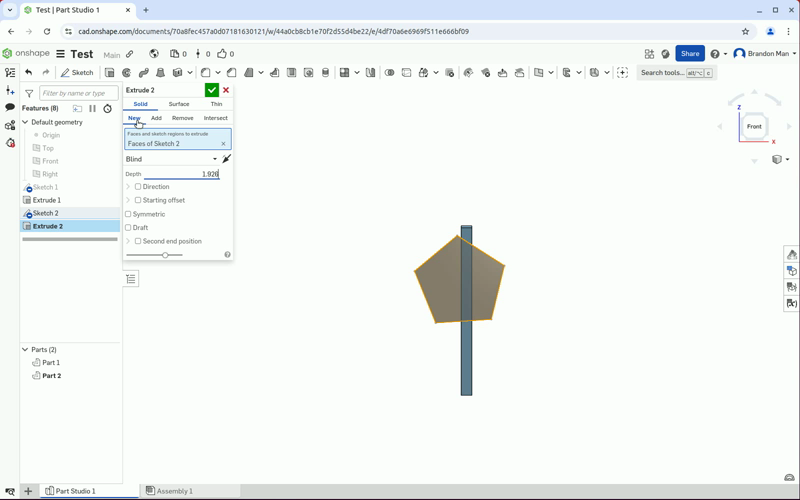
key(enter)
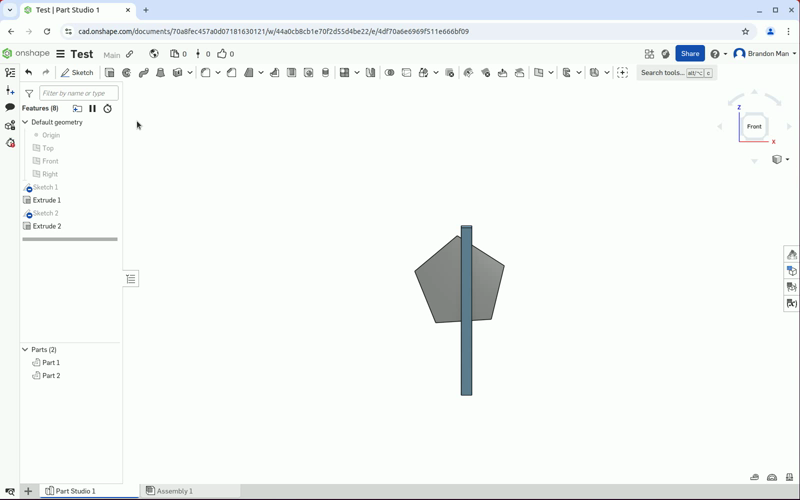
key(shift+h)
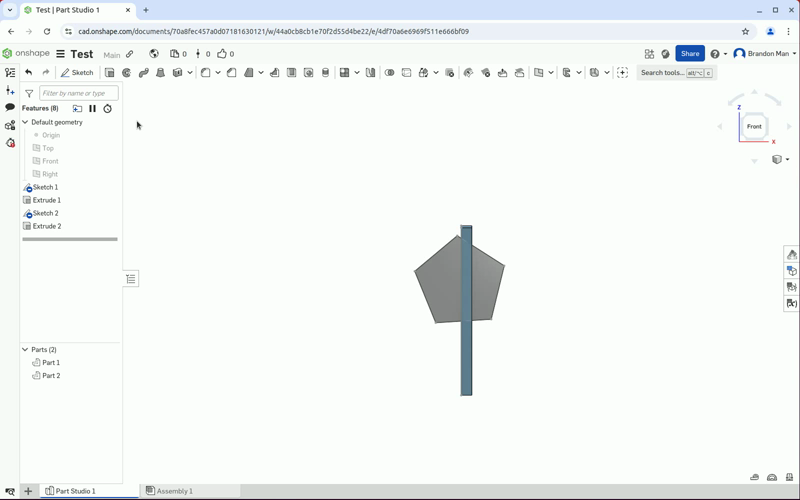
key(shift+h)
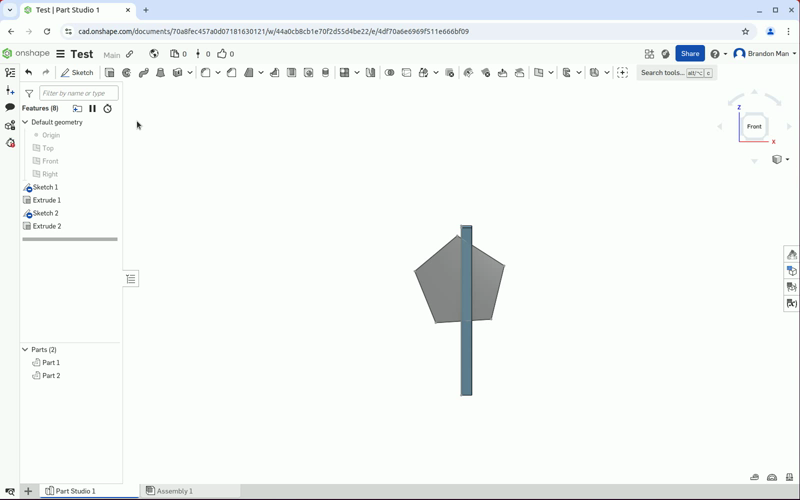
key(shift+7)
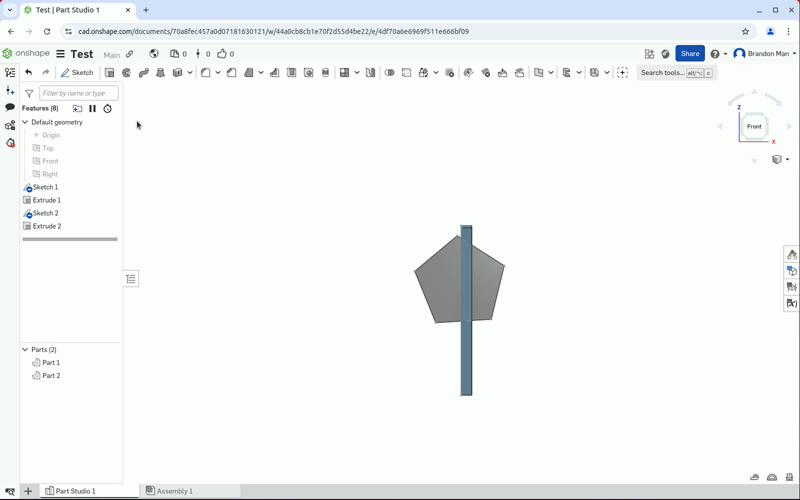
key(left, 2)
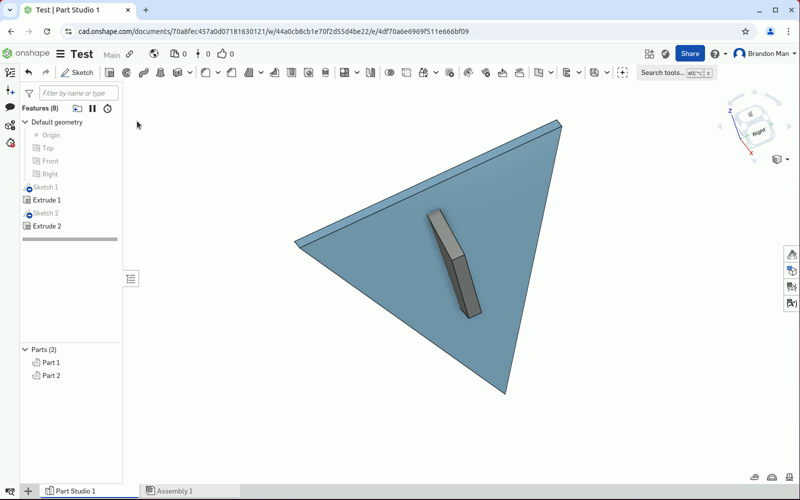
key(down, 2)
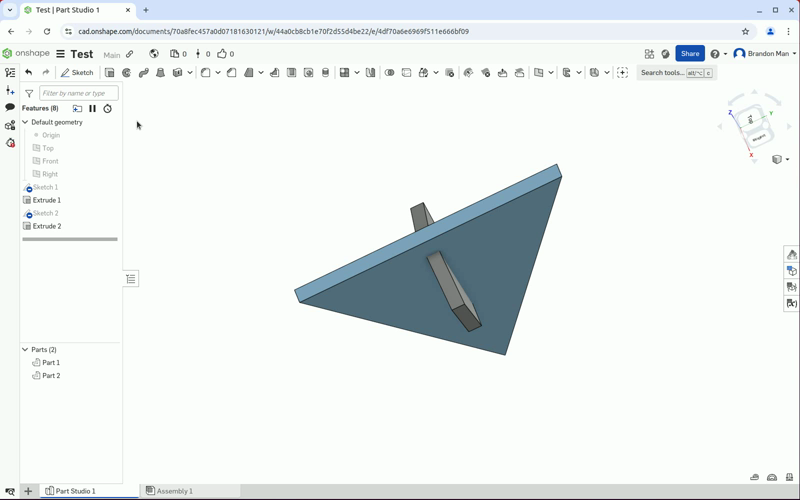
key(up, 2)
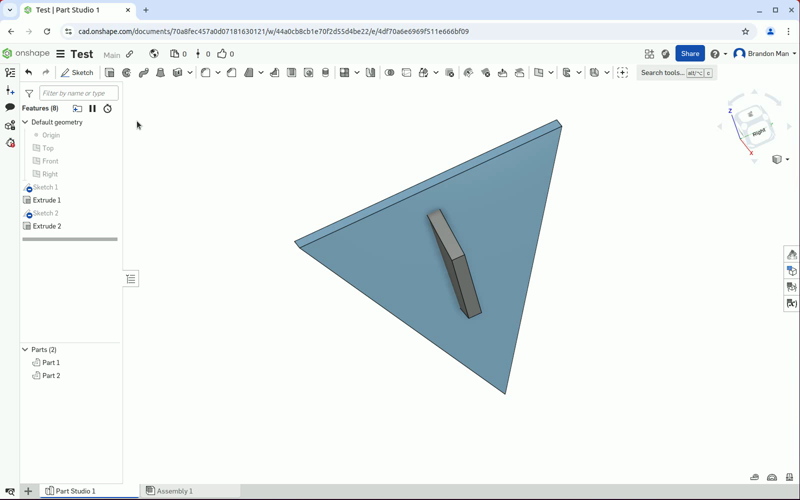
key(right, 2)
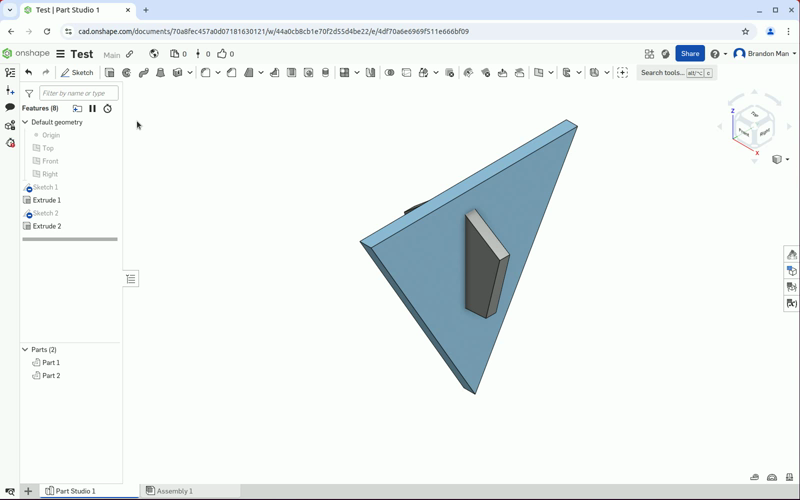
mouse_move(73, 189)
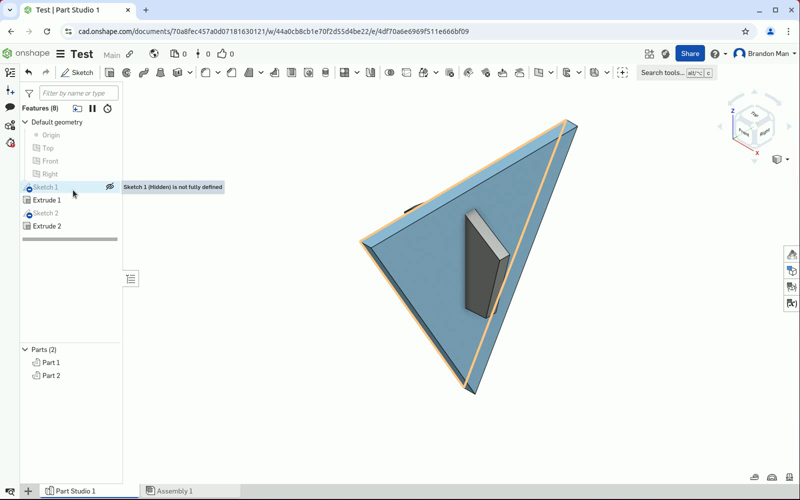
click(73, 189)